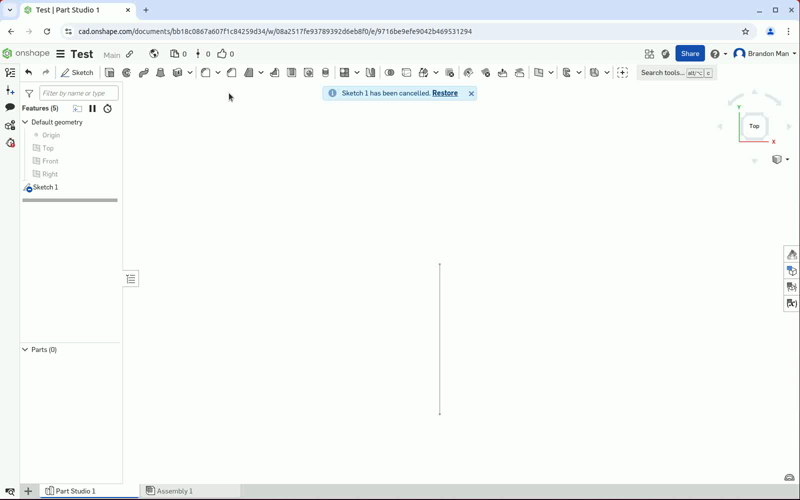
key(shift+h)
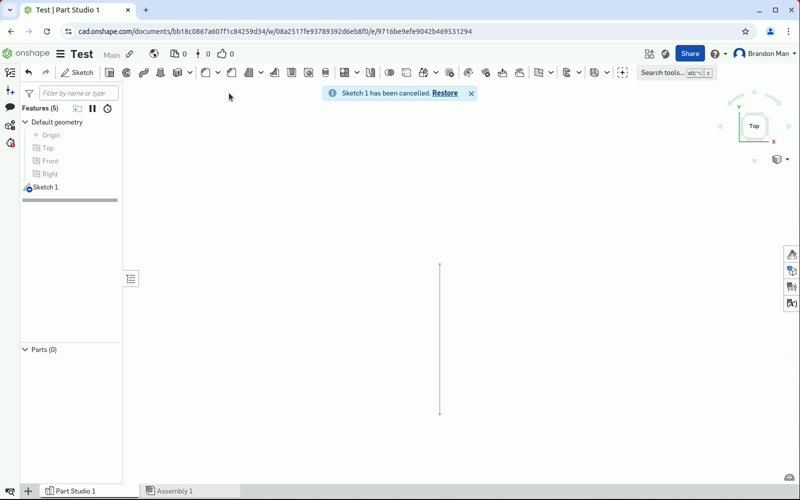
key(shift+s)
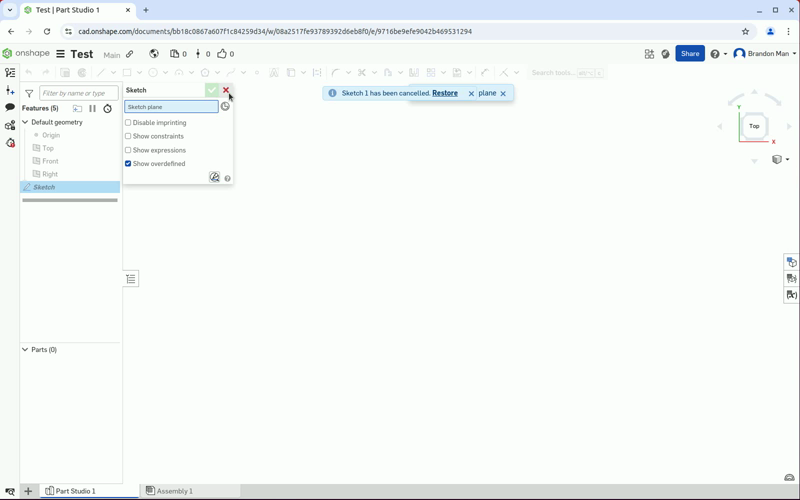
mouse_move(73, 150)
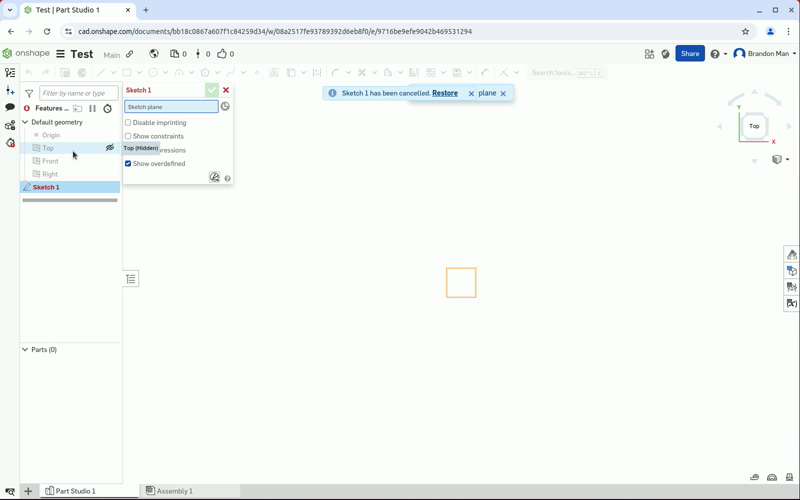
click(73, 150)
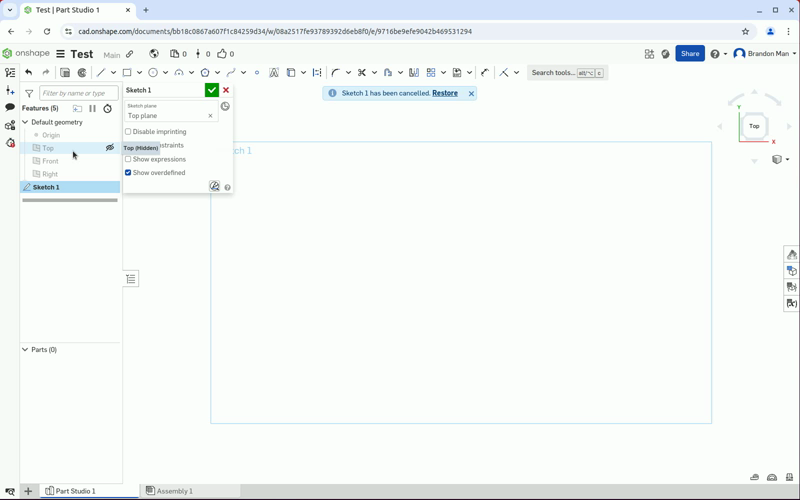
mouse_move(73, 352)
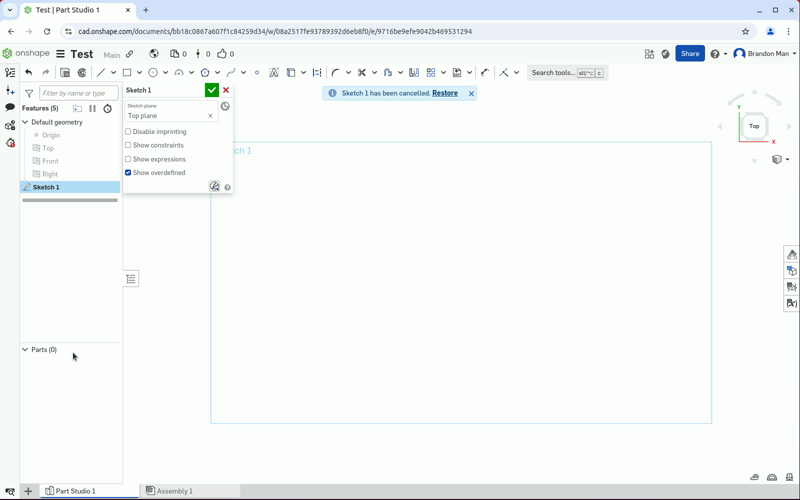
key(y)
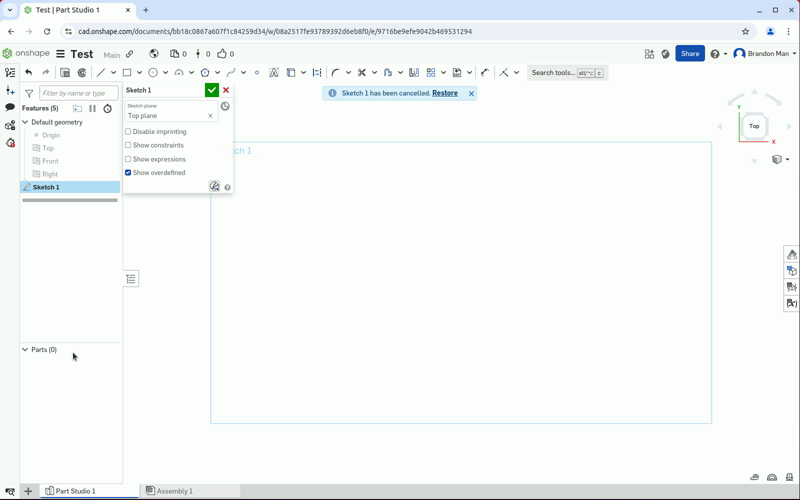
key(l)
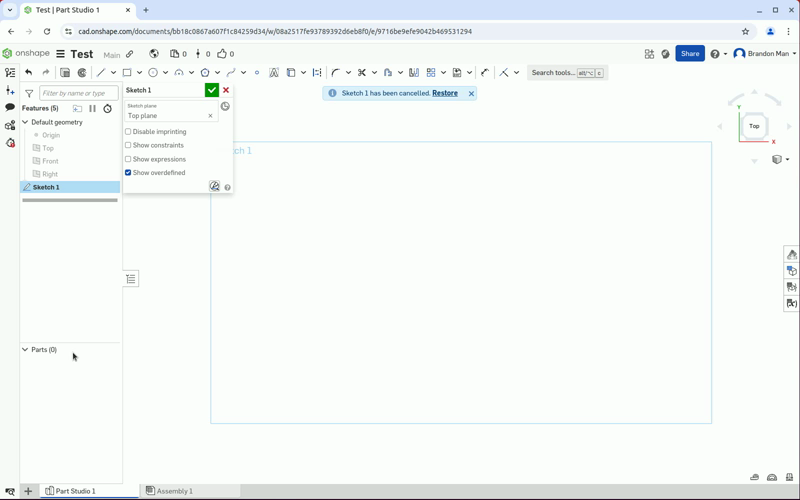
key_down(shift)
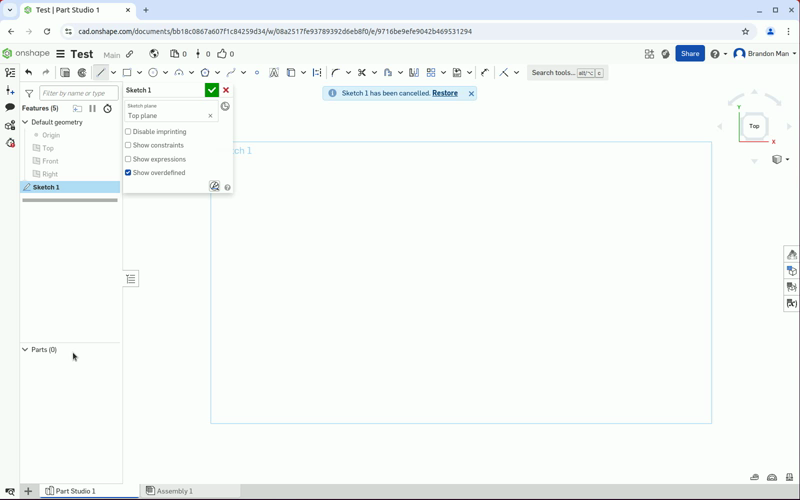
mouse_move(348, 376)
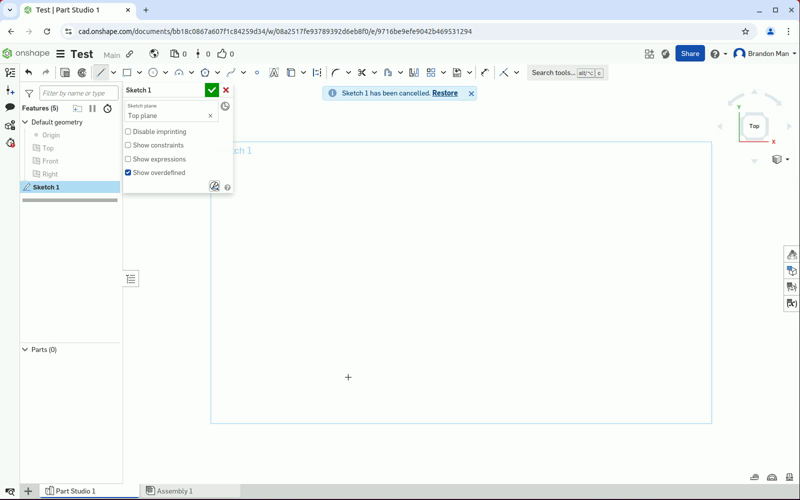
click(348, 376)
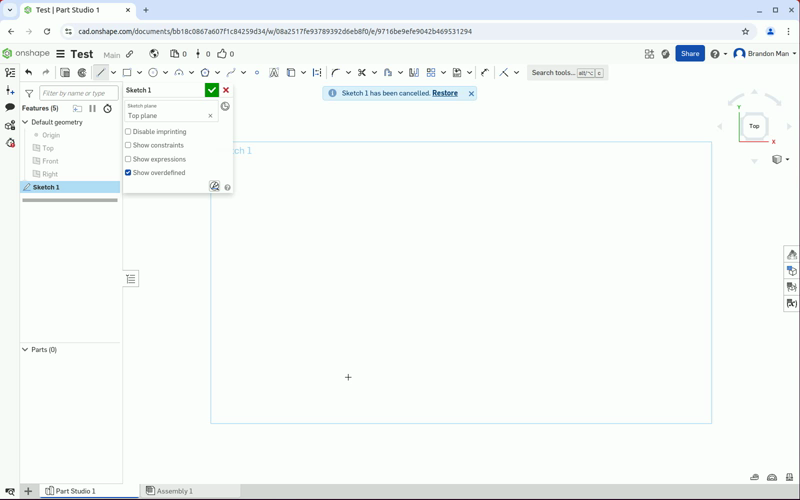
key_up(shift)
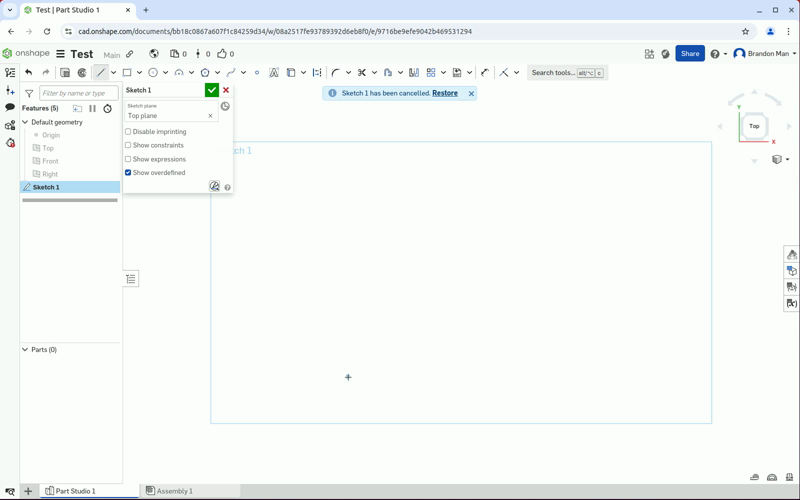
key_down(shift)
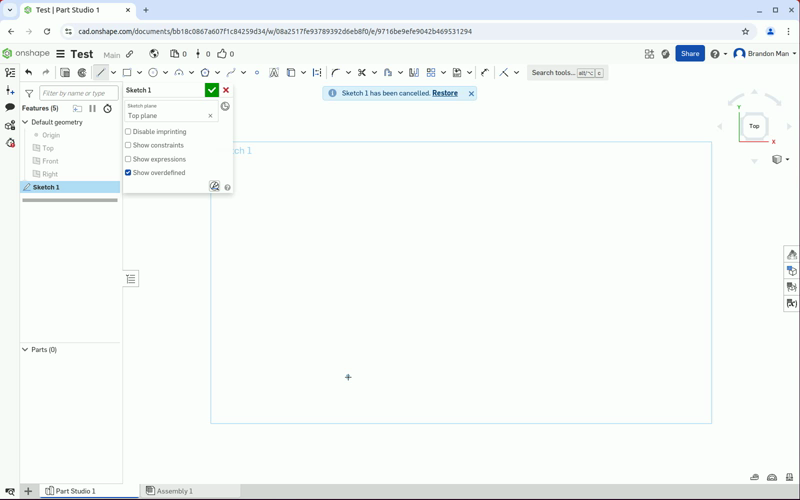
mouse_move(572, 376)
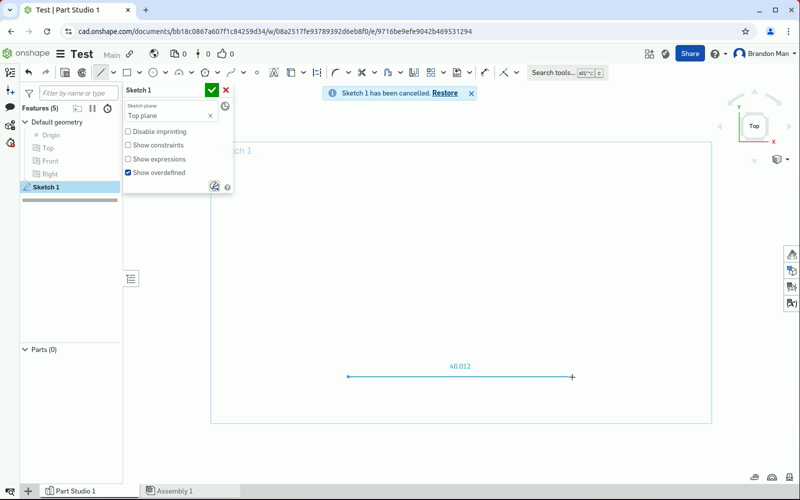
click(572, 376)
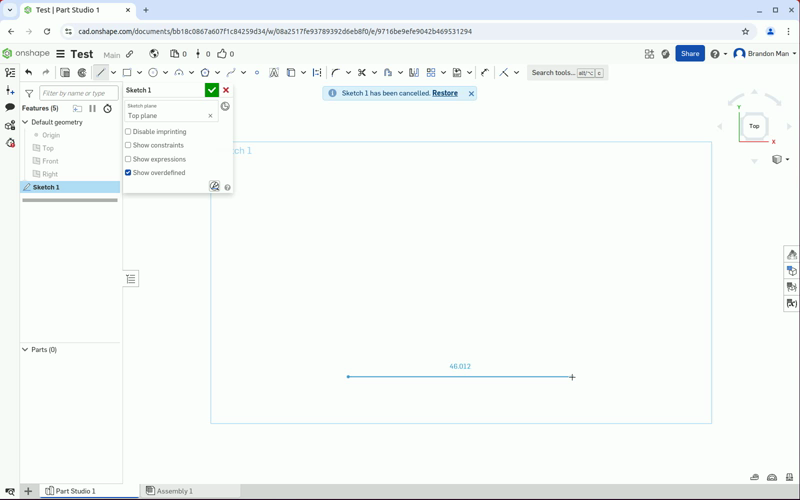
key_up(shift)
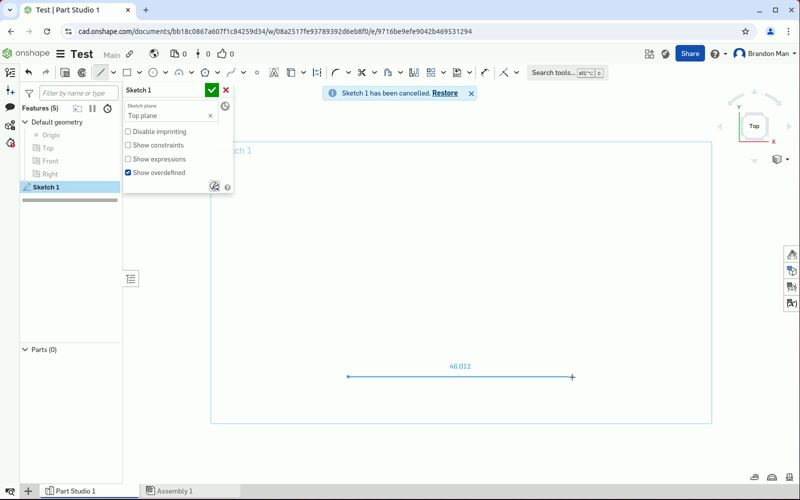
key_down(shift)
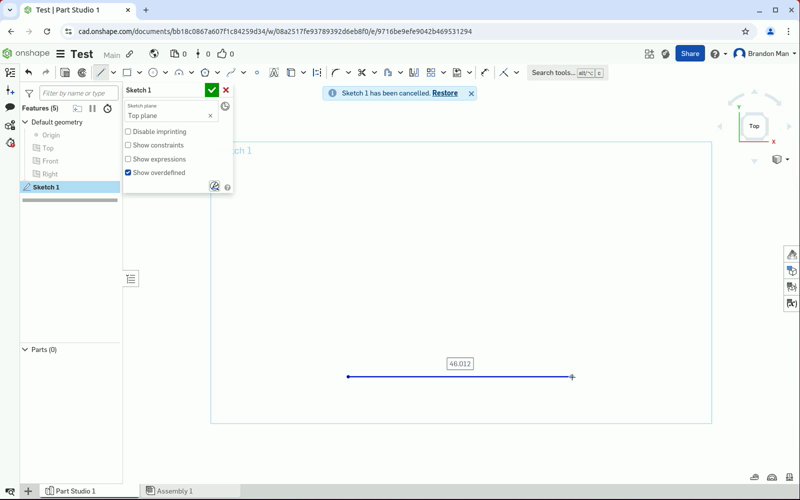
mouse_move(572, 188)
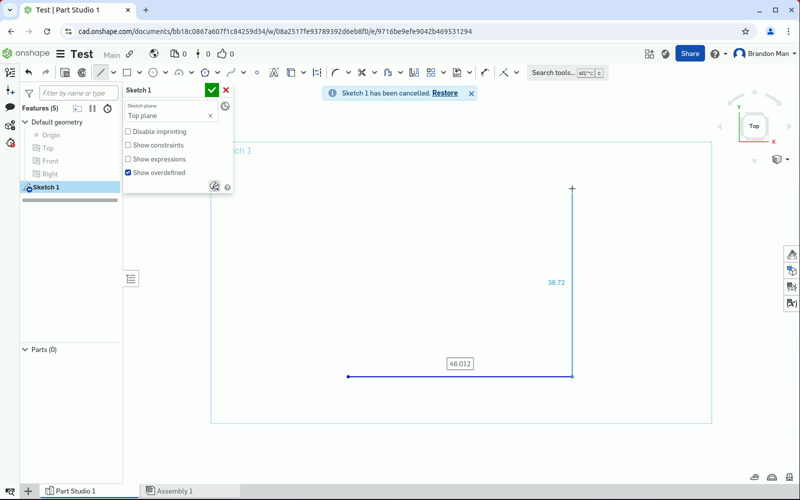
click(572, 188)
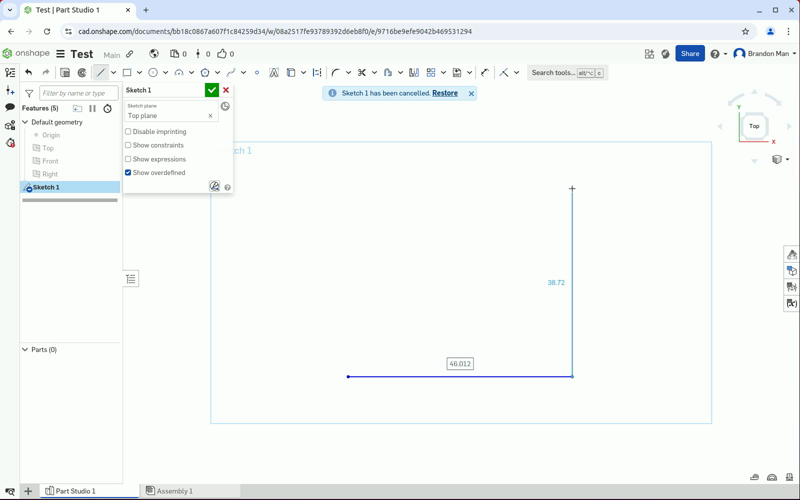
key_up(shift)
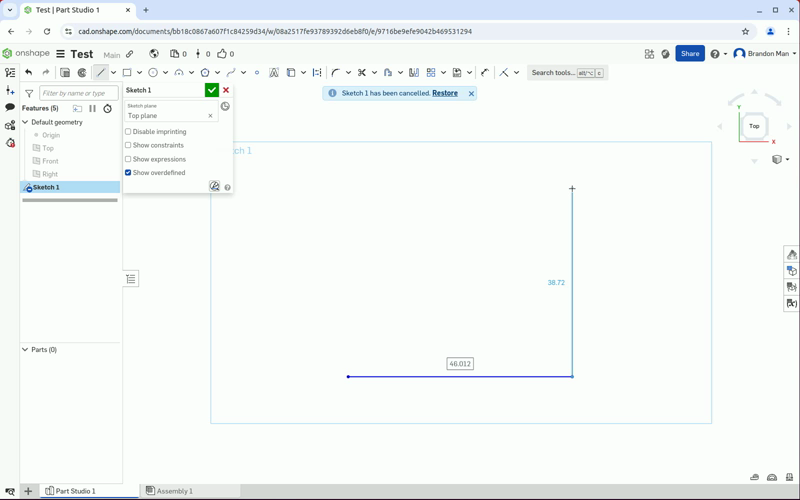
key_down(shift)
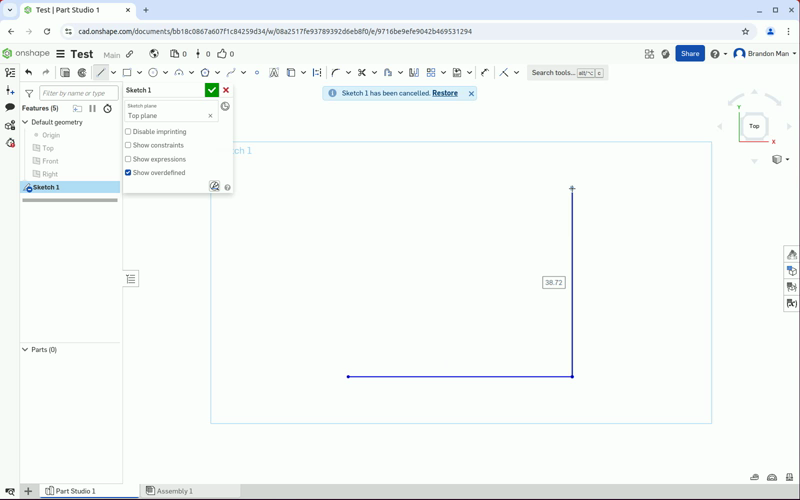
mouse_move(348, 188)
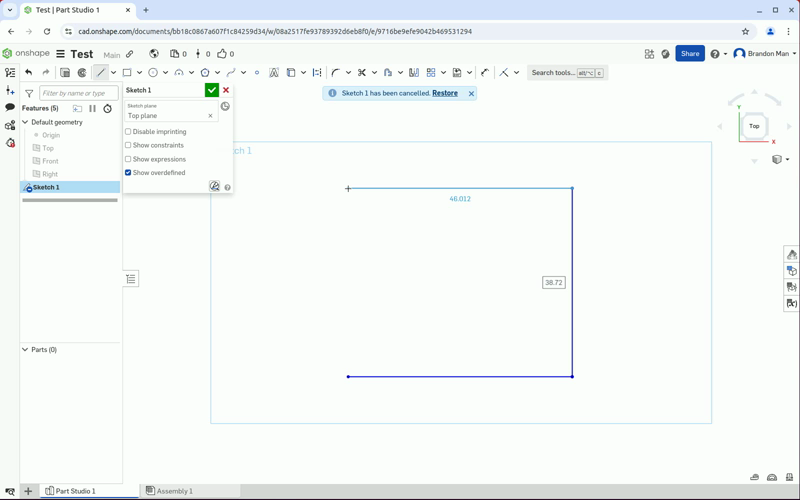
click(348, 188)
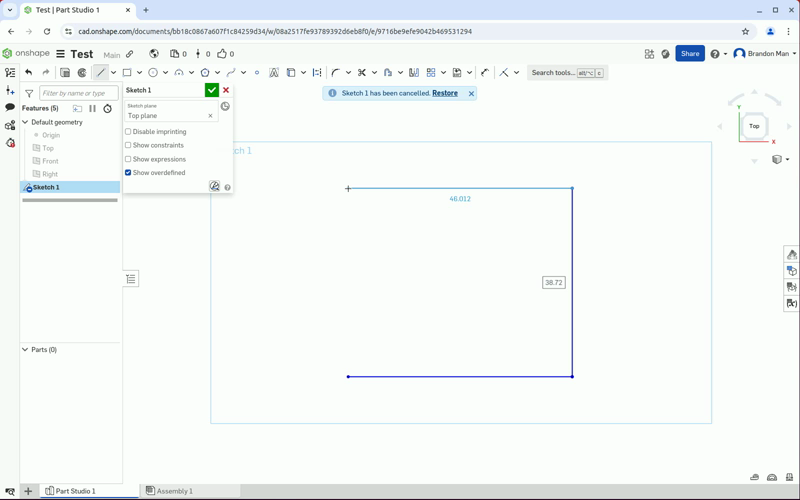
key_up(shift)
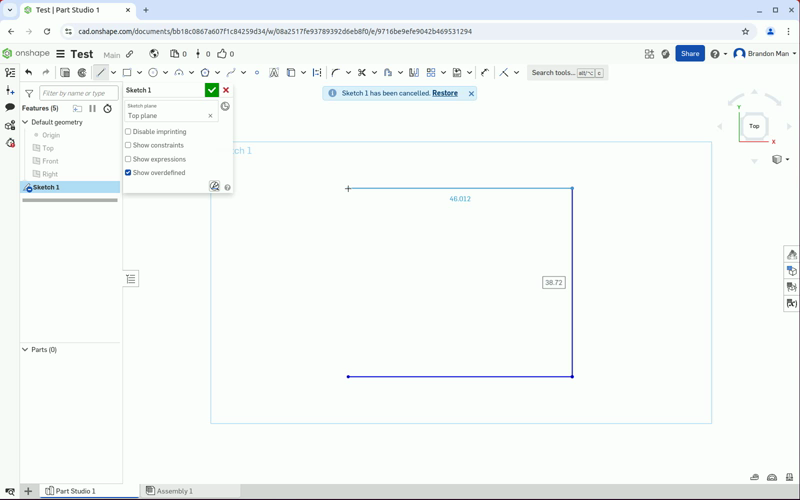
key_down(shift)
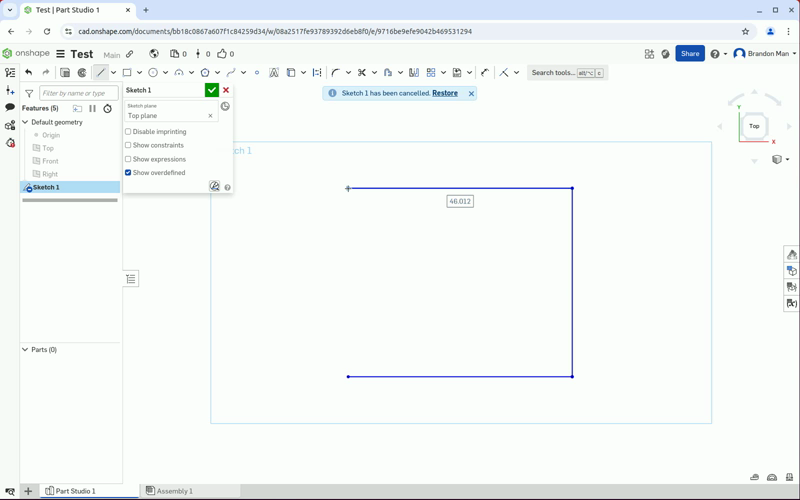
mouse_move(348, 376)
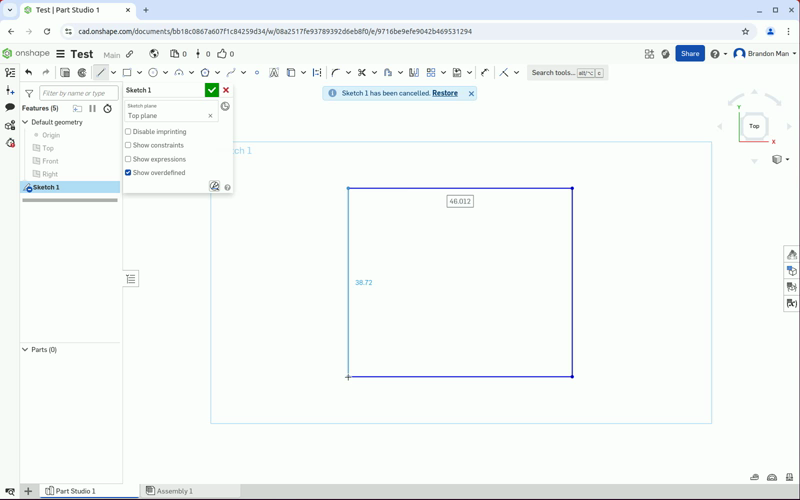
key_up(shift)
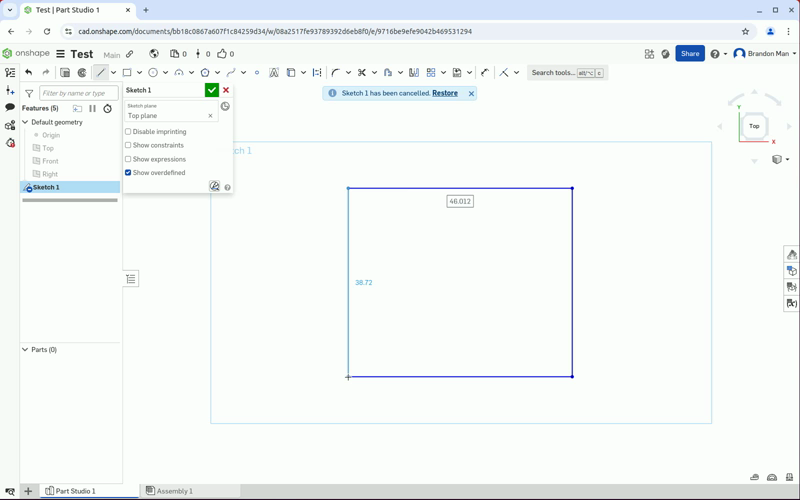
click(348, 376)
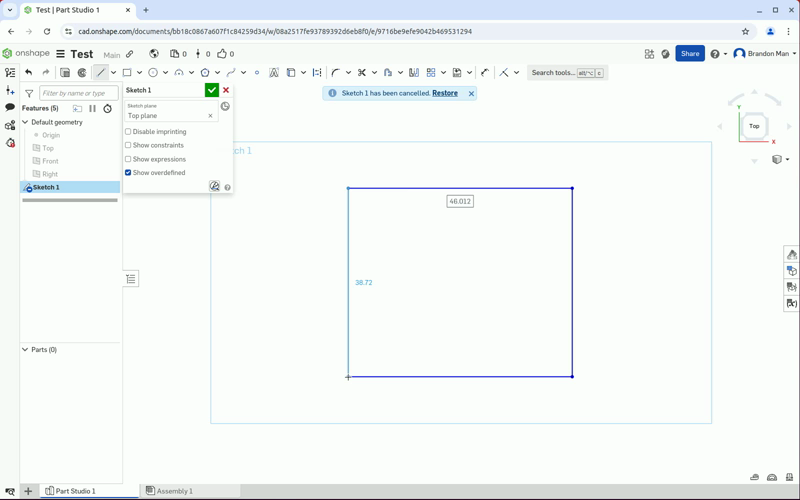
key(esc)
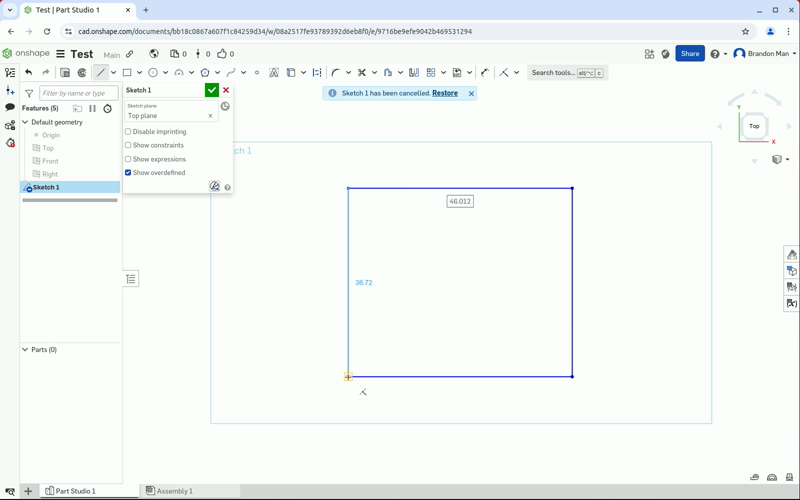
mouse_move(506, 298)
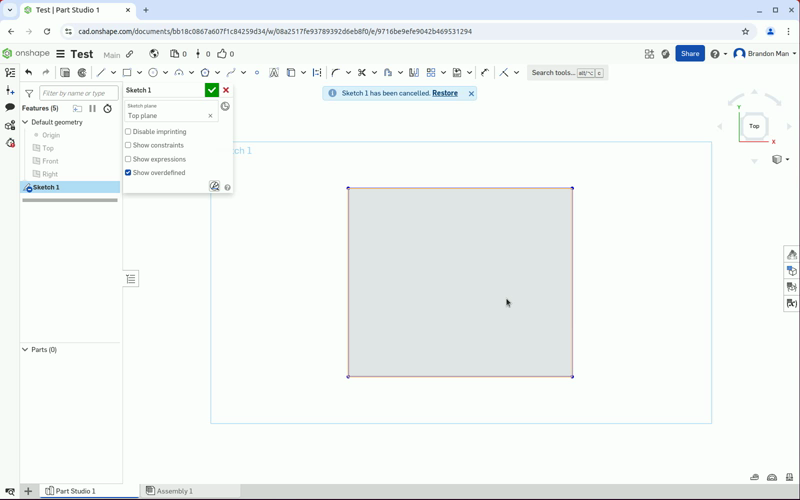
click(506, 298)
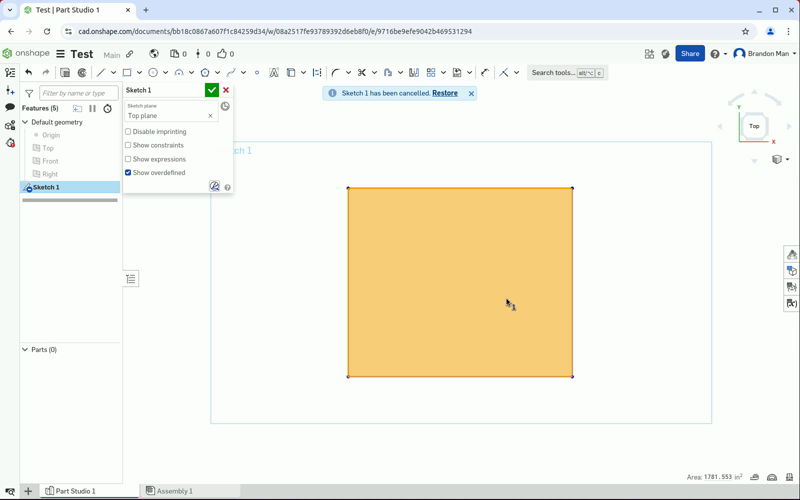
mouse_move(73, 352)
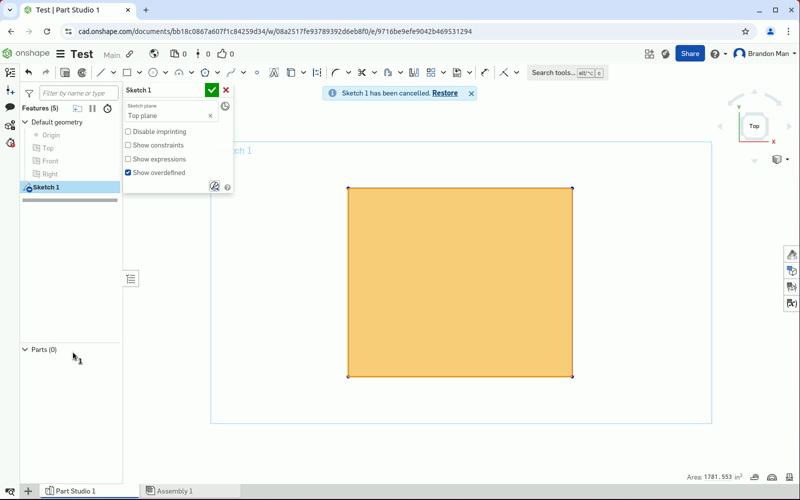
key(shift+y)
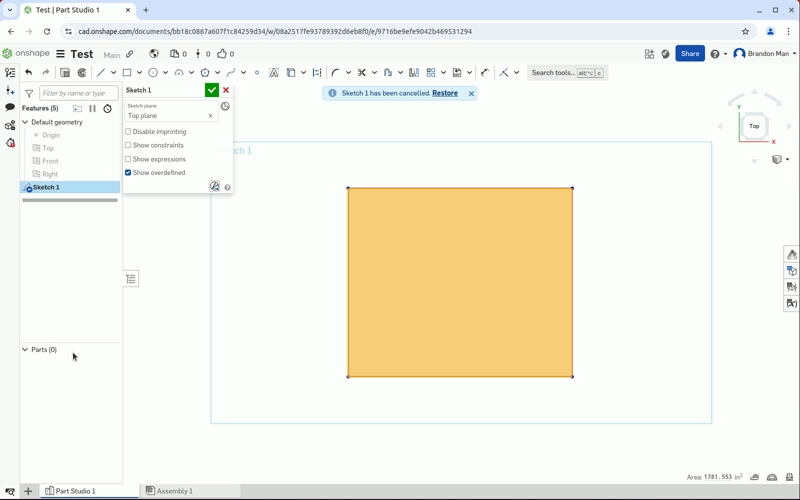
key(shift+e)
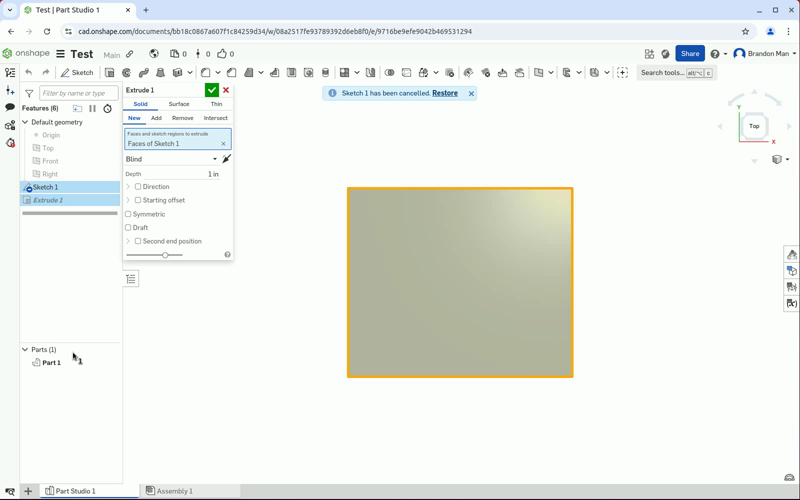
mouse_move(143, 106)
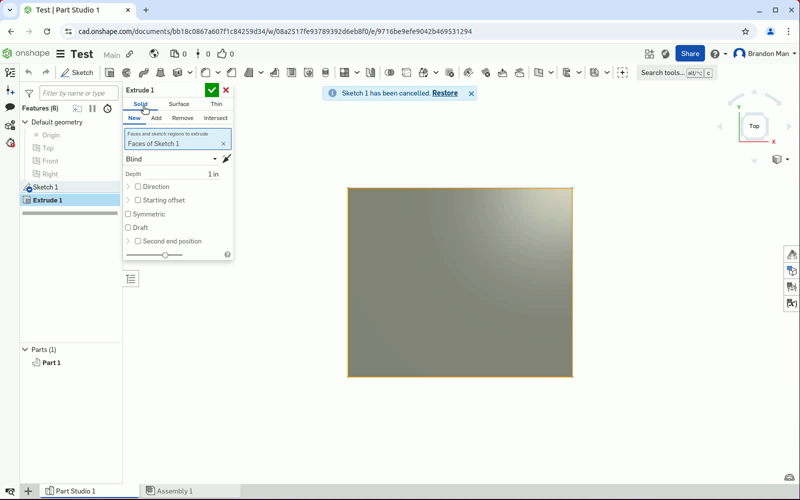
click(143, 106)
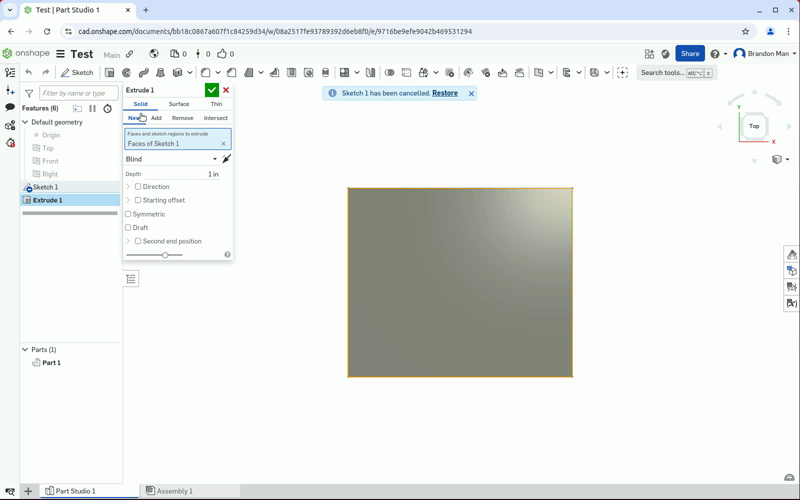
mouse_move(137, 120)
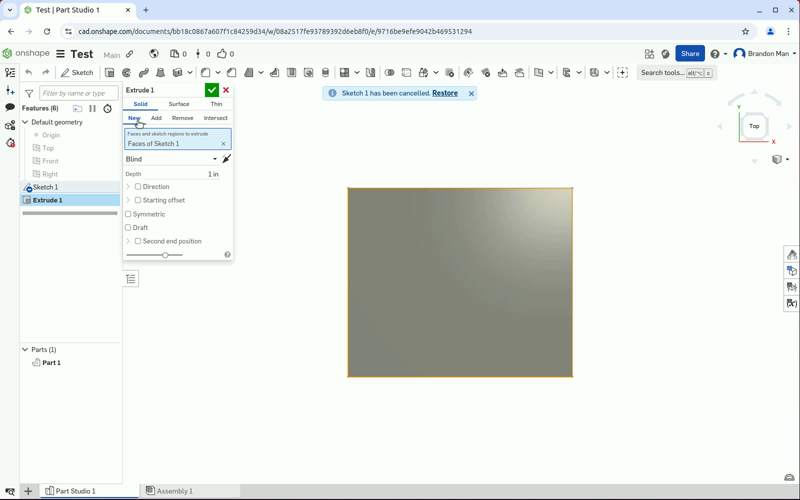
click(137, 120)
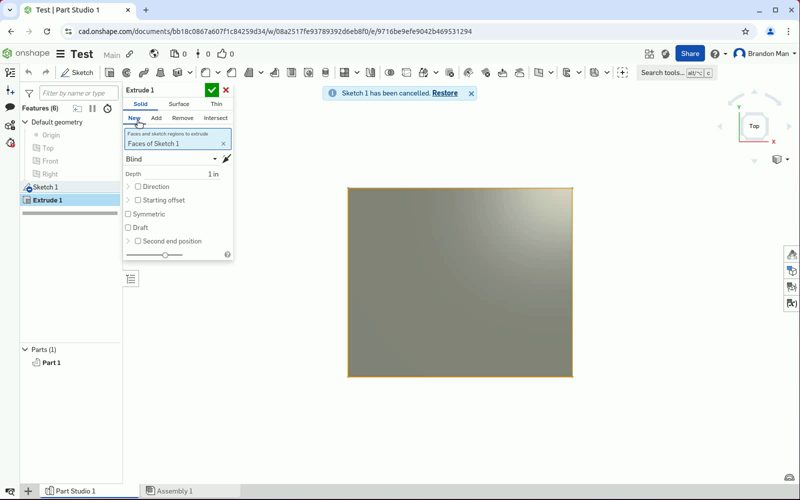
key(tab, 4)
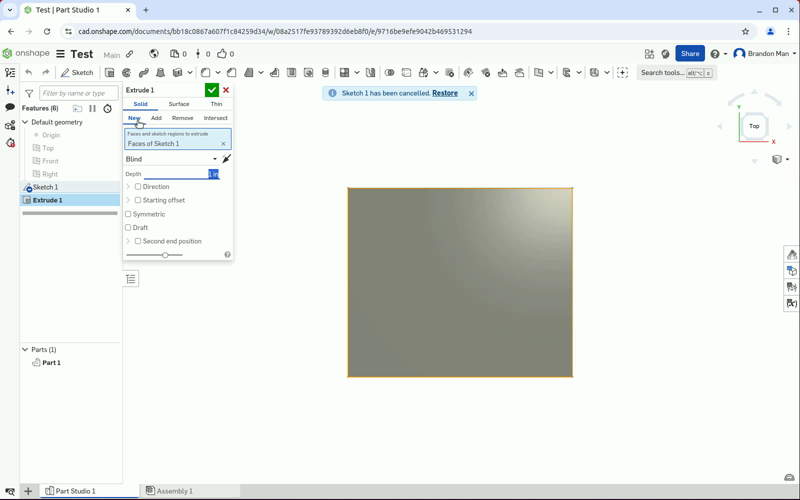
text(5.296)
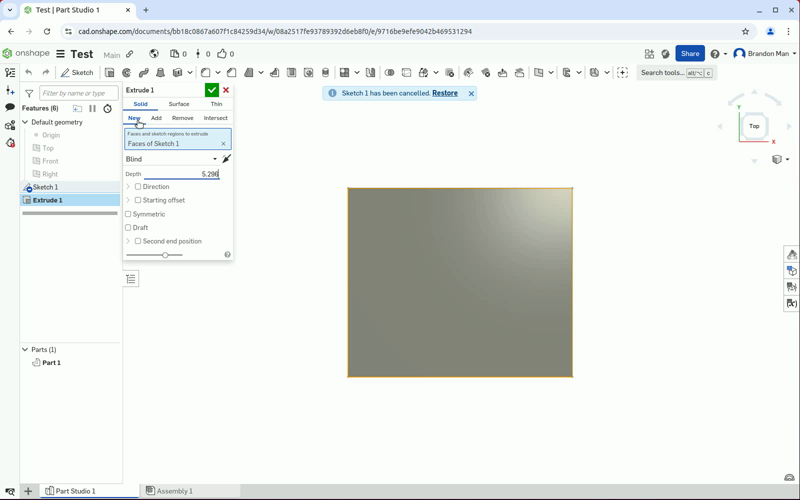
key(enter)
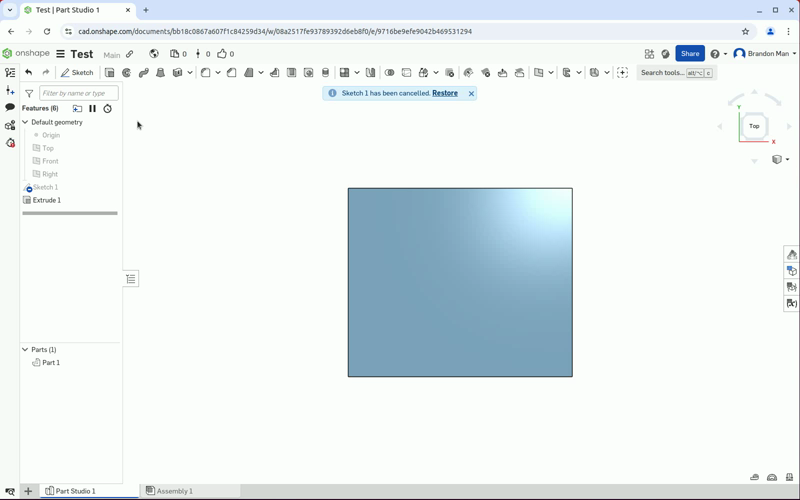
key(shift+h)
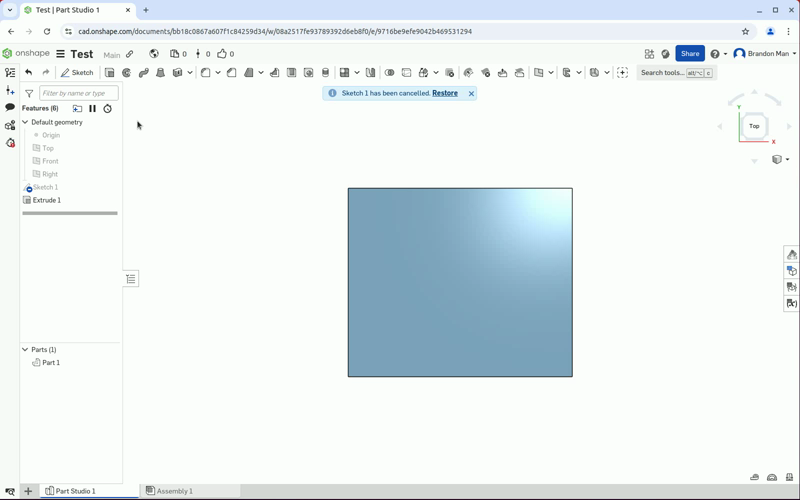
key(shift+h)
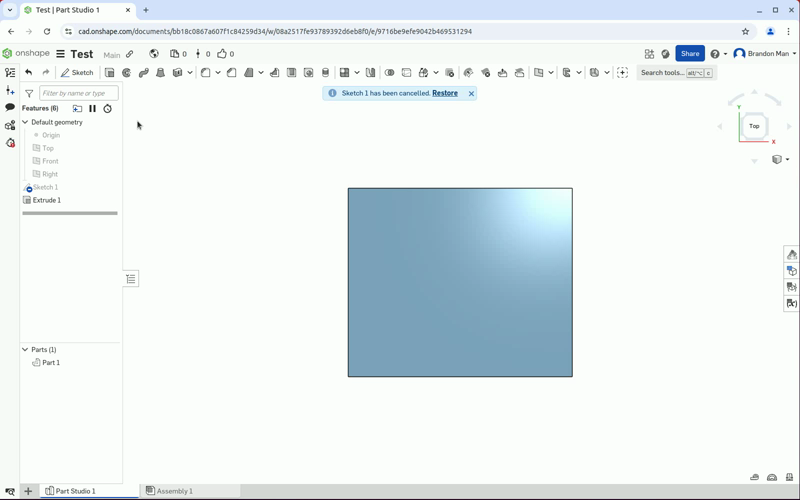
mouse_move(73, 189)
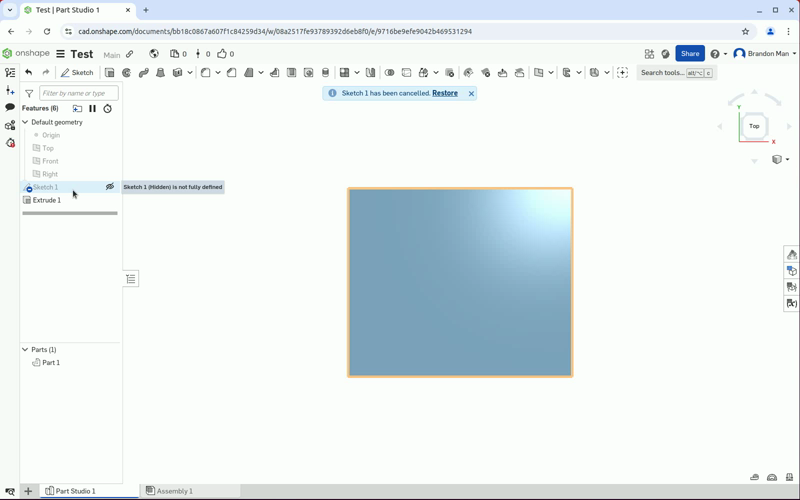
click(73, 189)
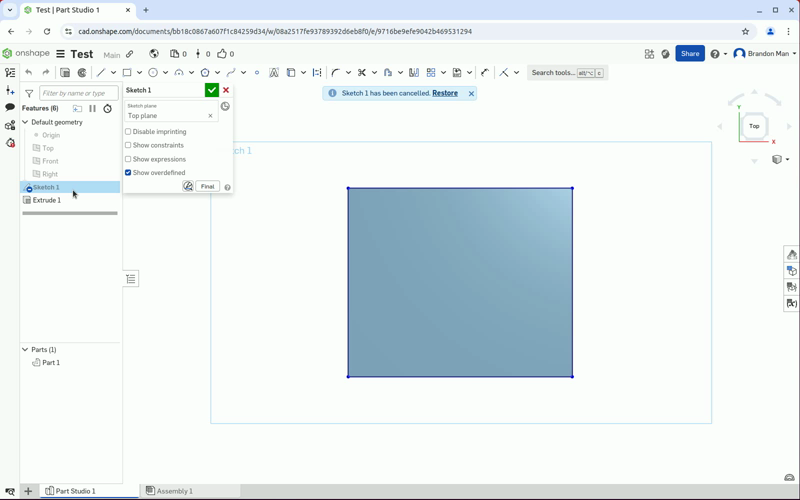
mouse_move(229, 92)
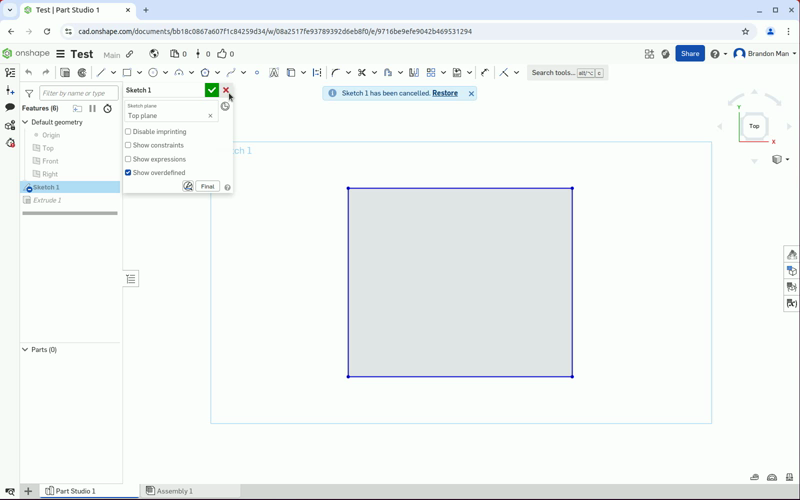
click(229, 92)
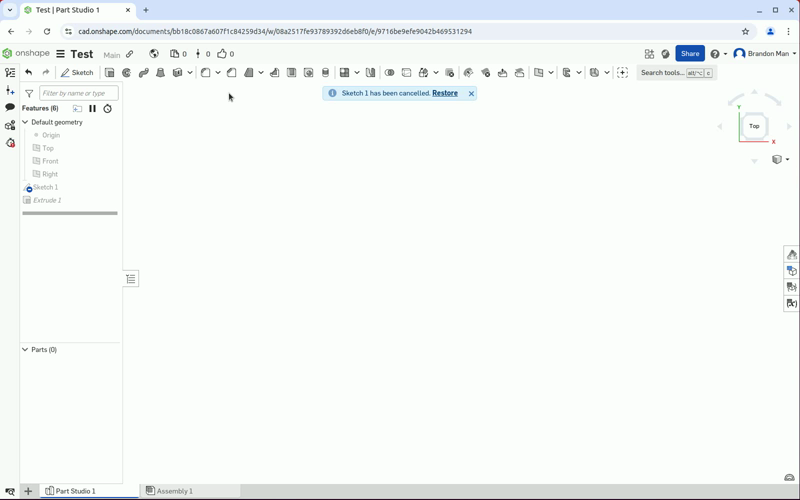
mouse_move(541, 75)
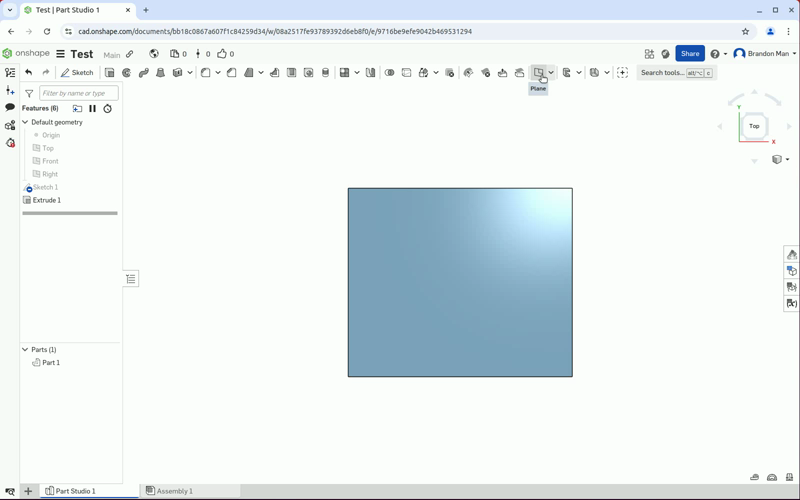
click(541, 75)
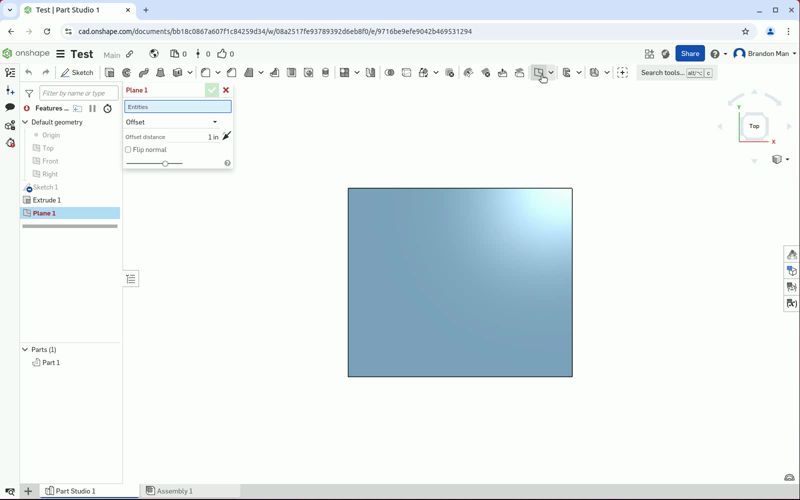
mouse_move(73, 150)
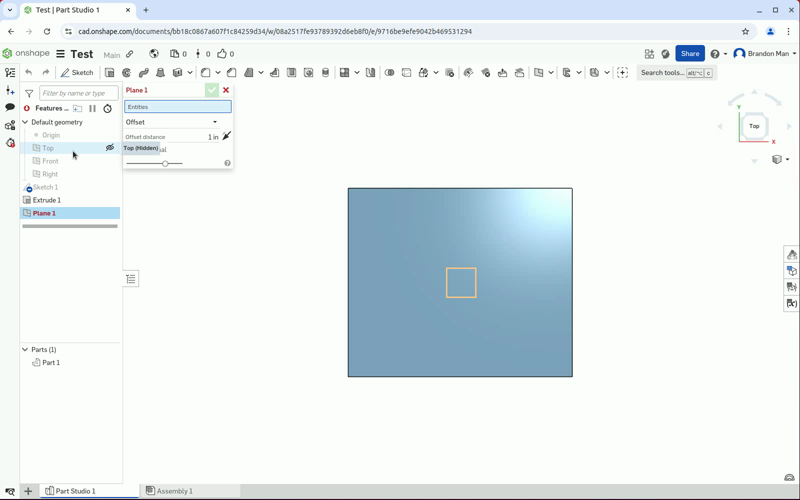
click(73, 150)
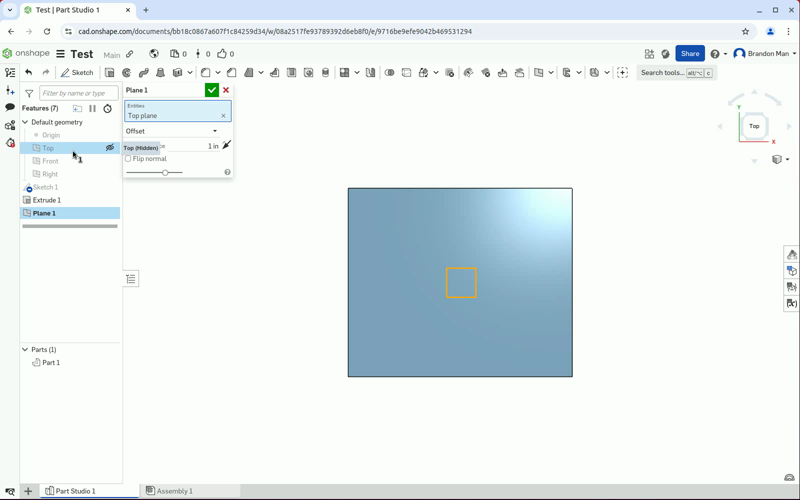
key(tab, 2)
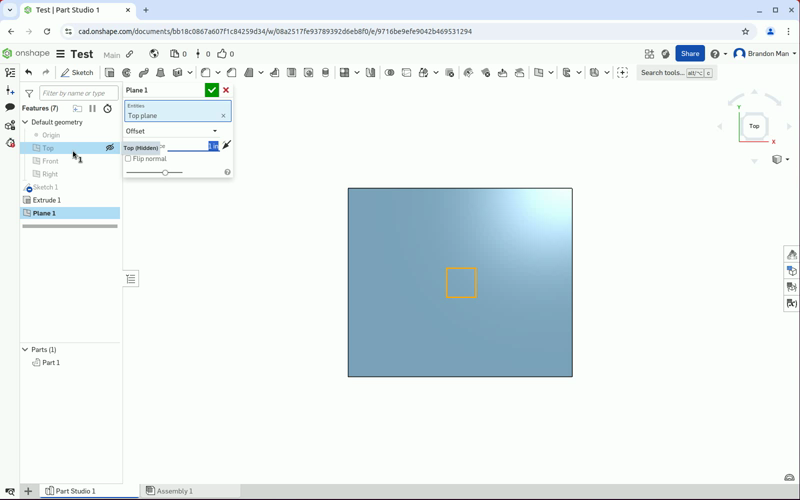
text(5.299)
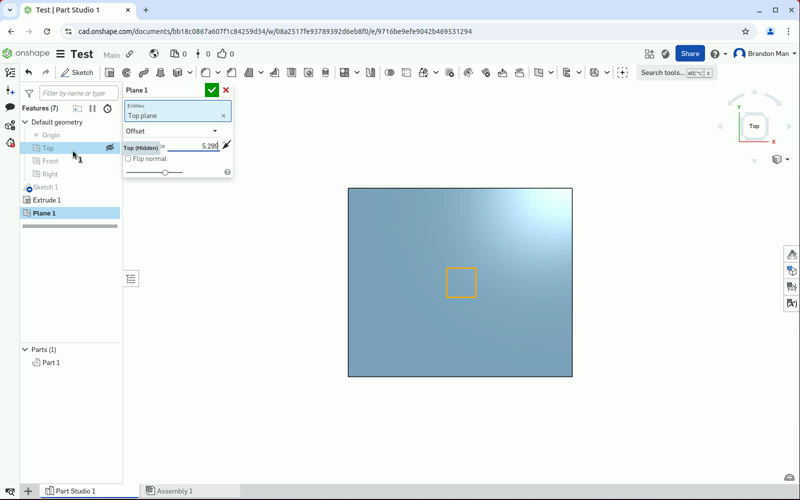
key(enter, 2)
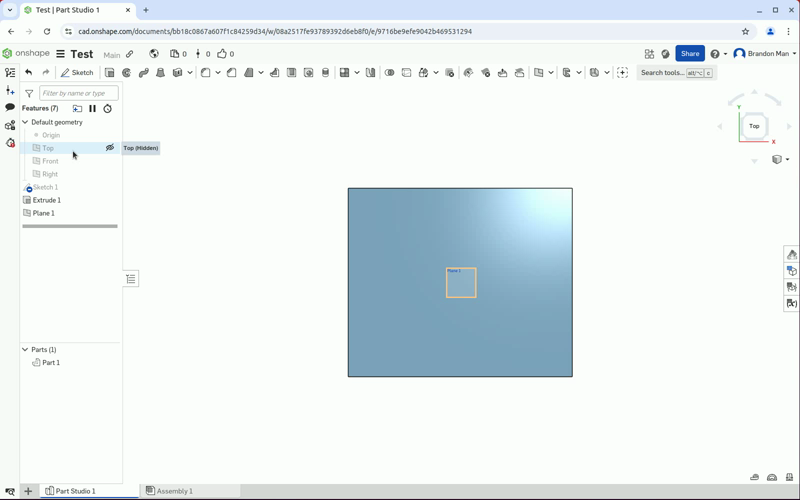
key(shift+s)
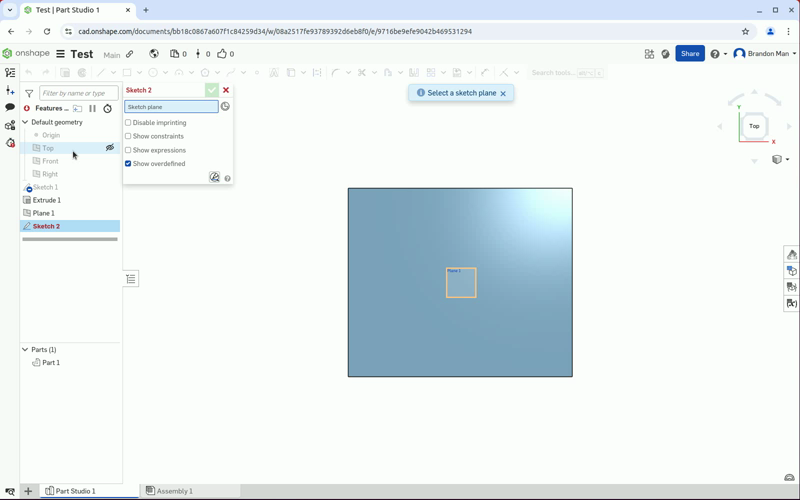
mouse_move(73, 215)
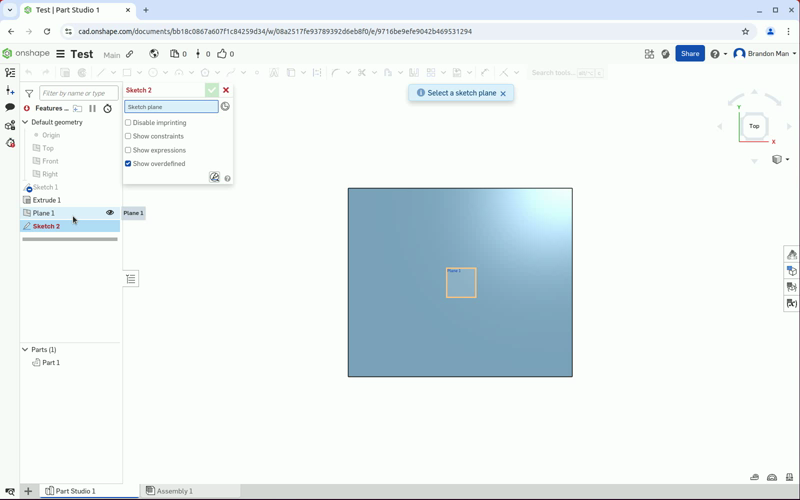
click(73, 215)
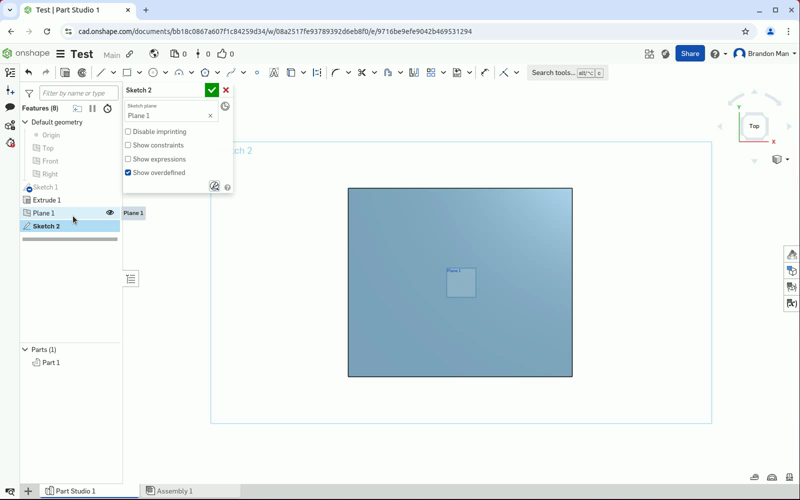
mouse_move(73, 352)
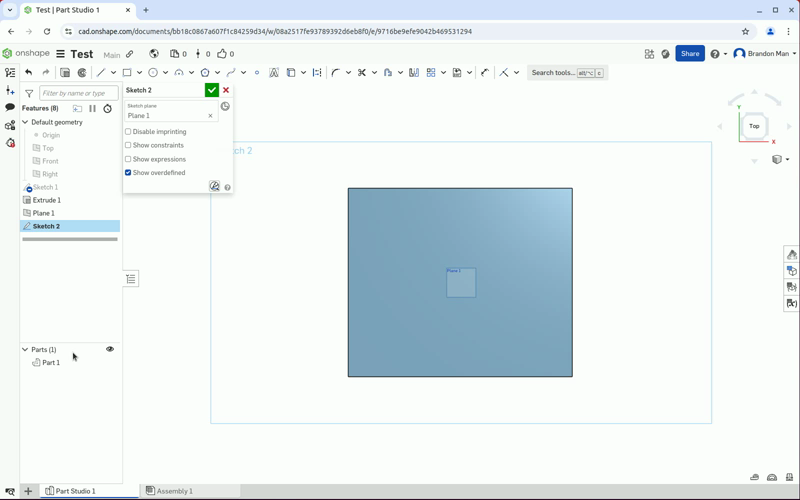
key(y)
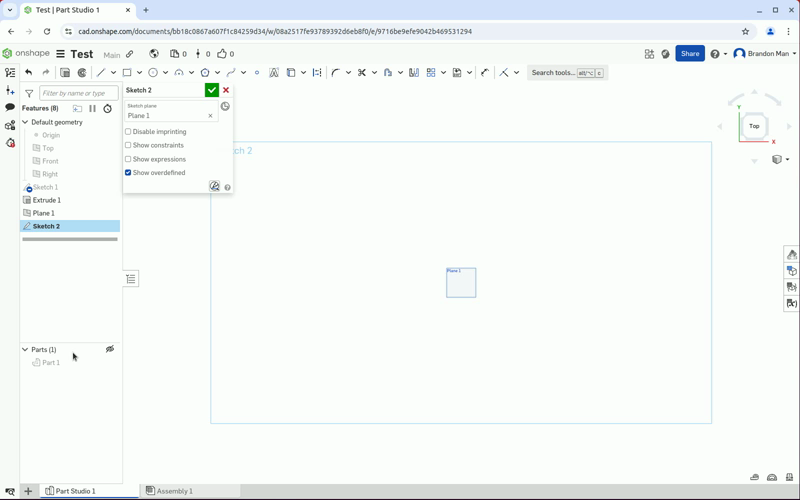
key(c)
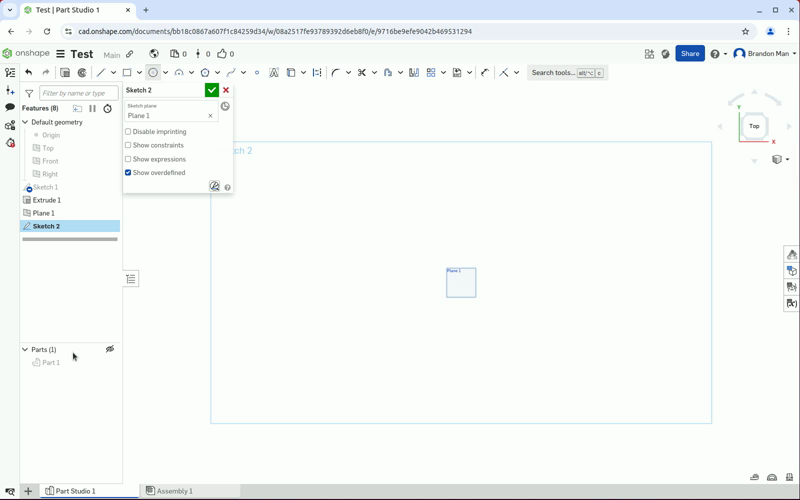
key_down(shift)
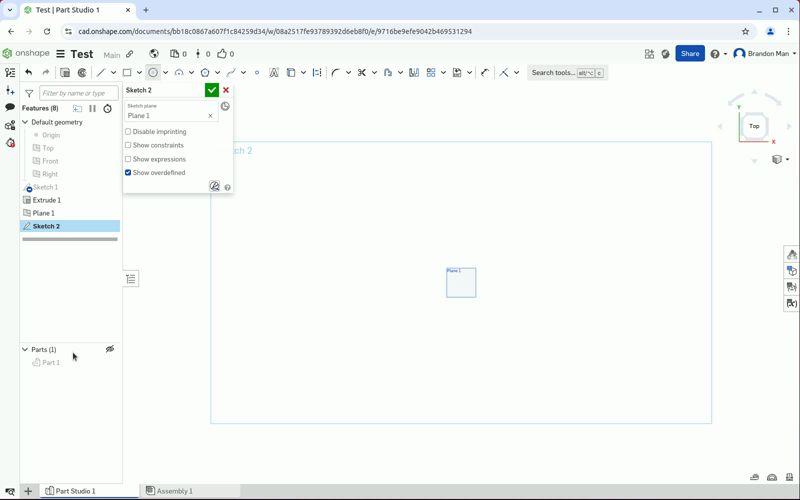
mouse_move(460, 282)
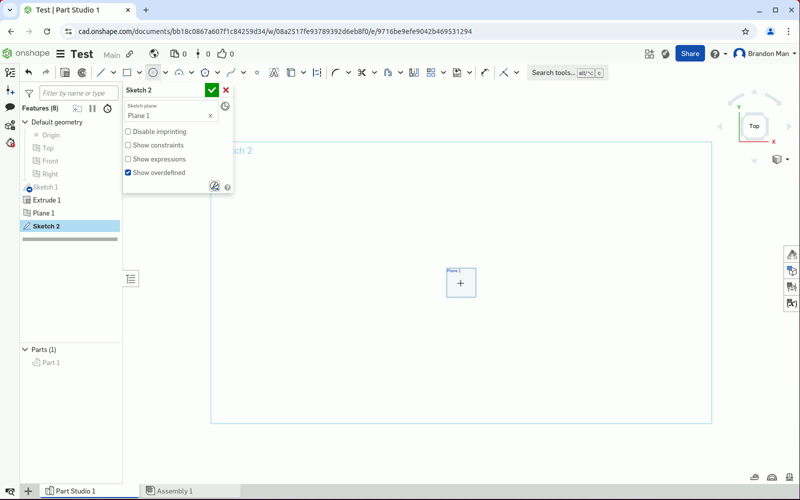
click(460, 282)
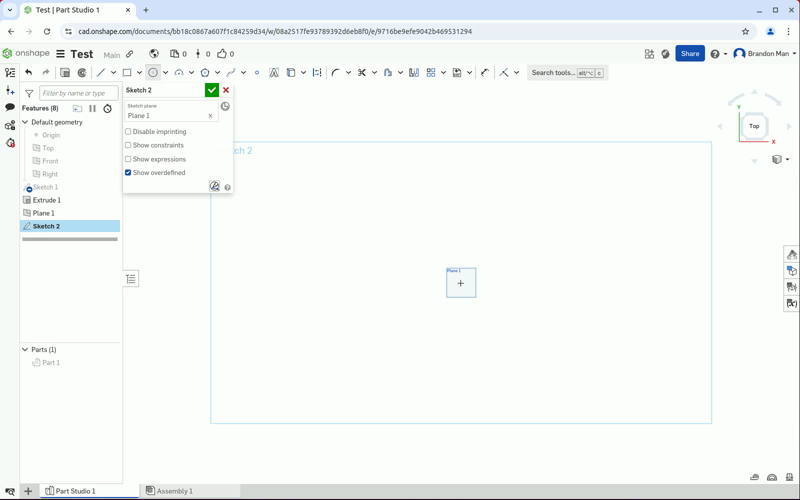
key_up(shift)
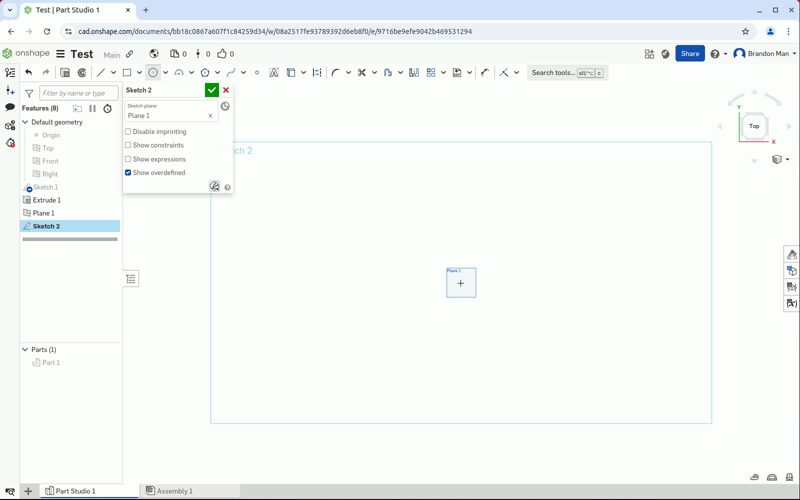
mouse_move(506, 282)
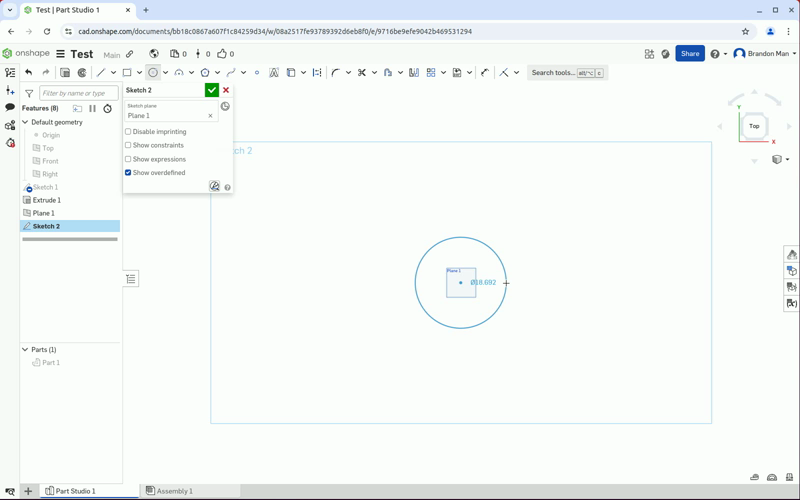
click(506, 282)
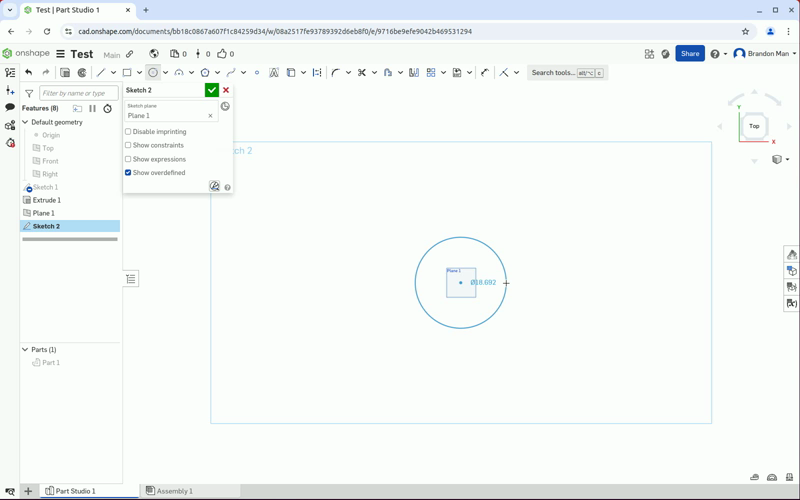
key(esc)
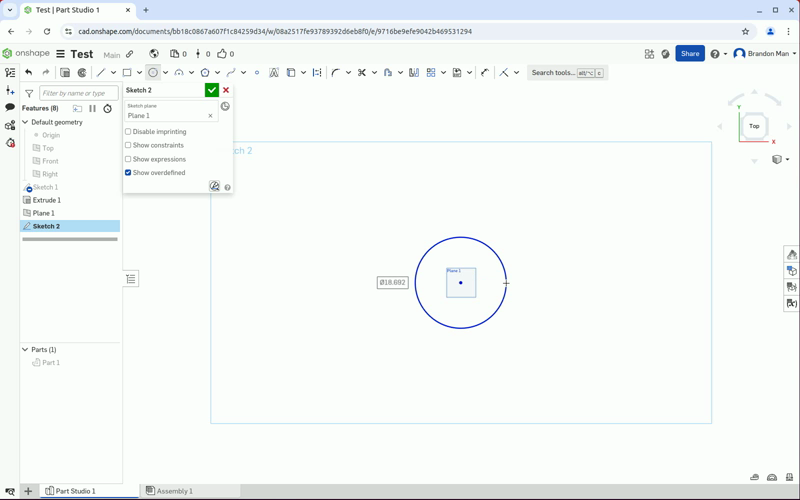
mouse_move(487, 279)
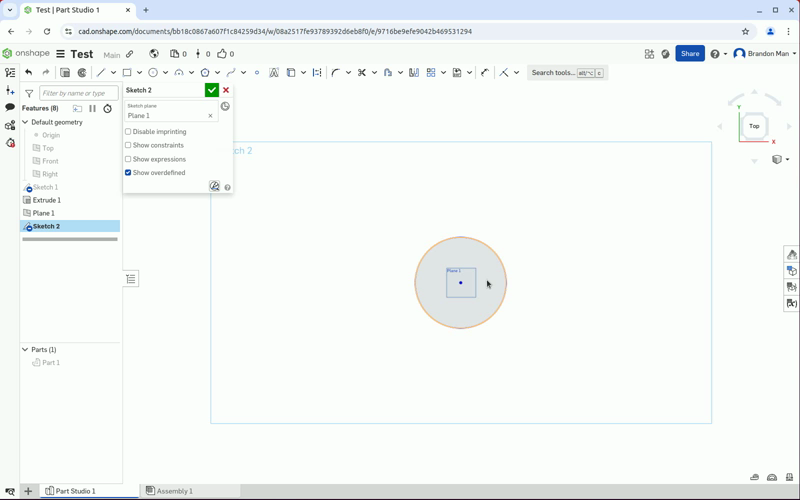
click(487, 279)
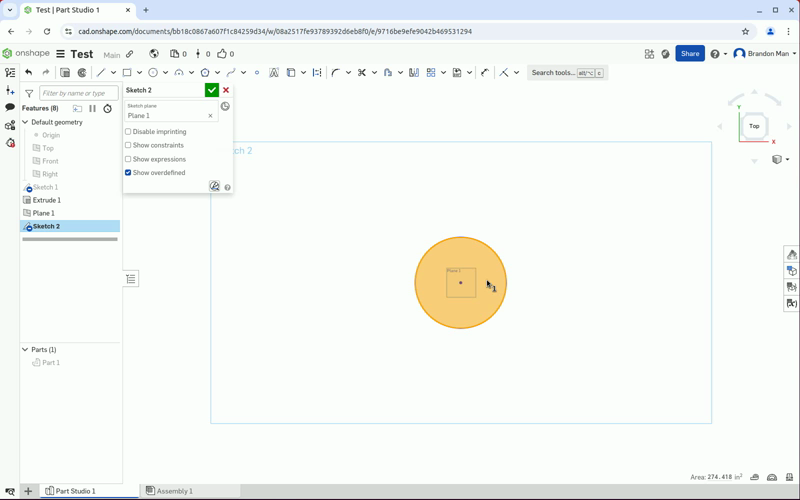
mouse_move(73, 352)
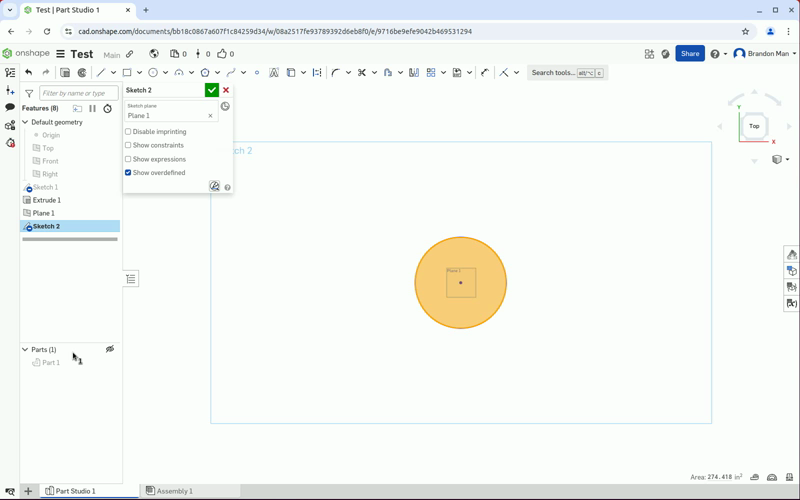
key(shift+y)
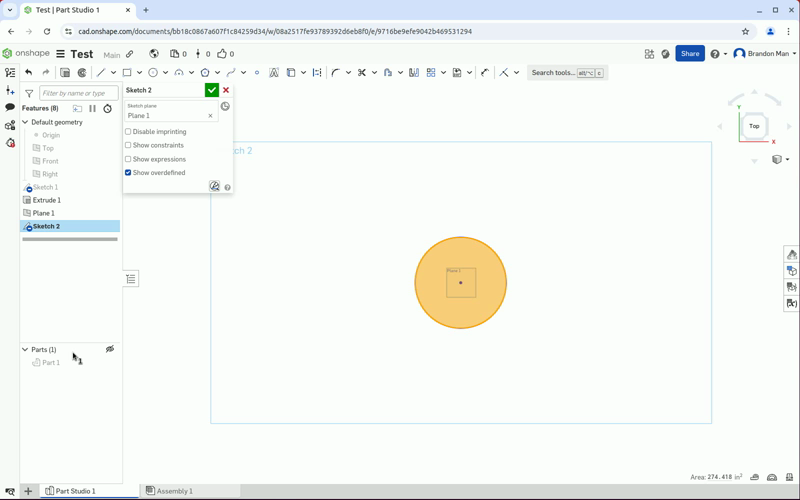
key(shift+e)
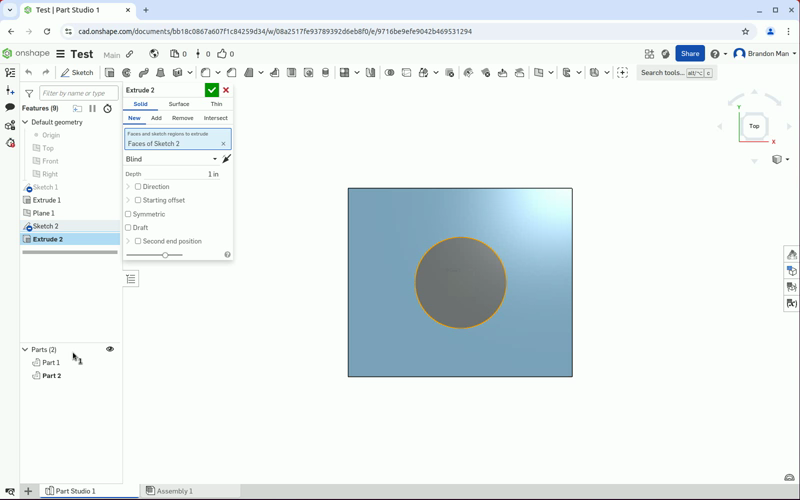
mouse_move(143, 106)
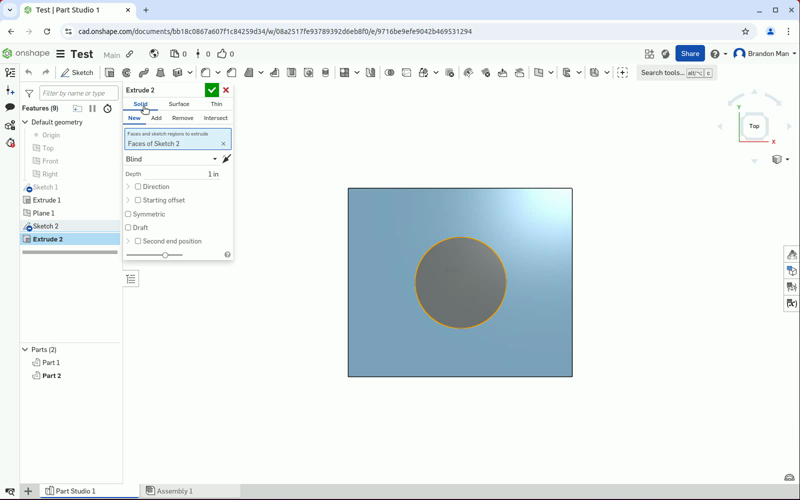
click(143, 106)
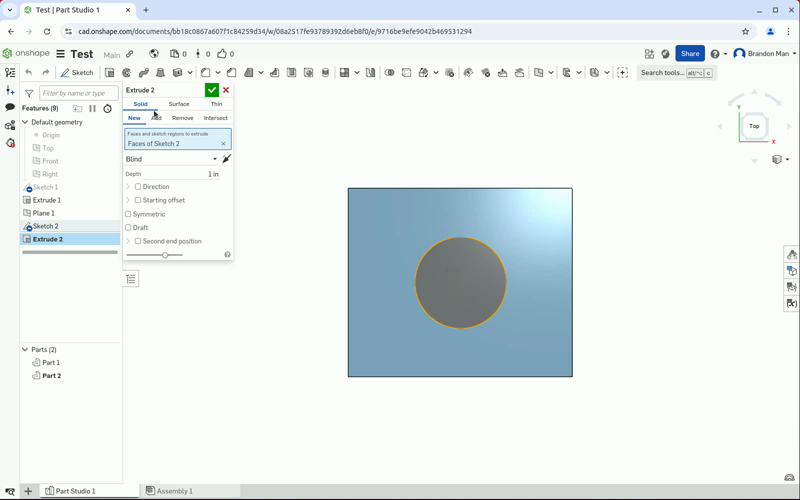
mouse_move(186, 120)
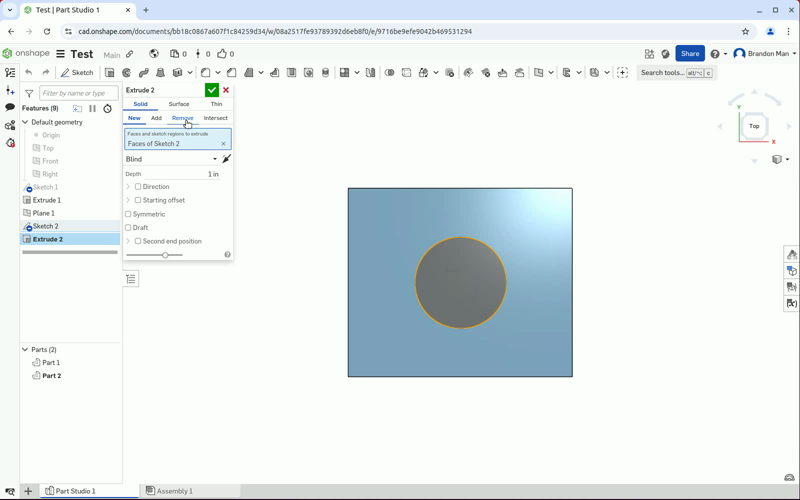
click(186, 120)
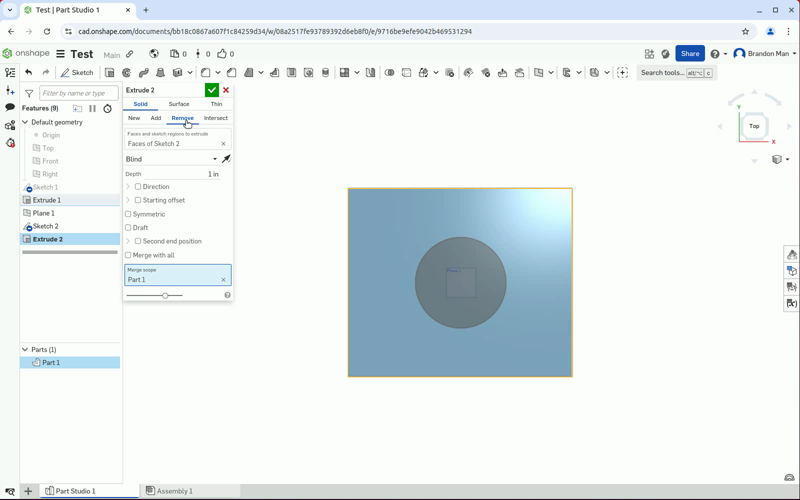
key(tab, 4)
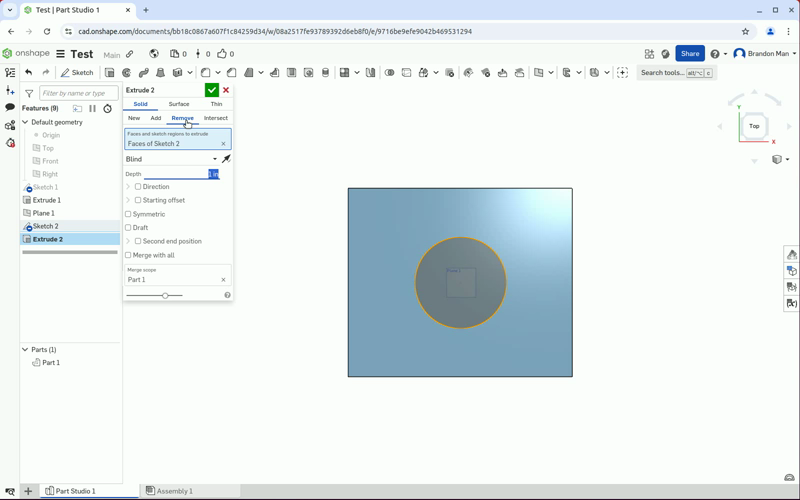
text(2.648)
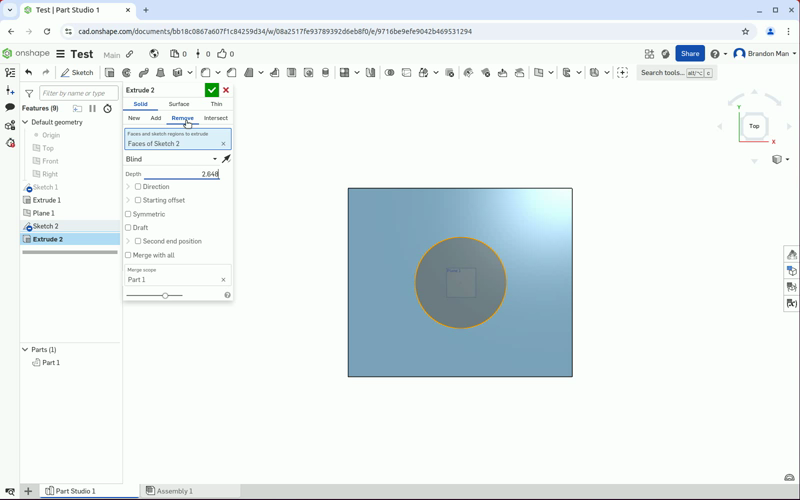
key(tab, 6)
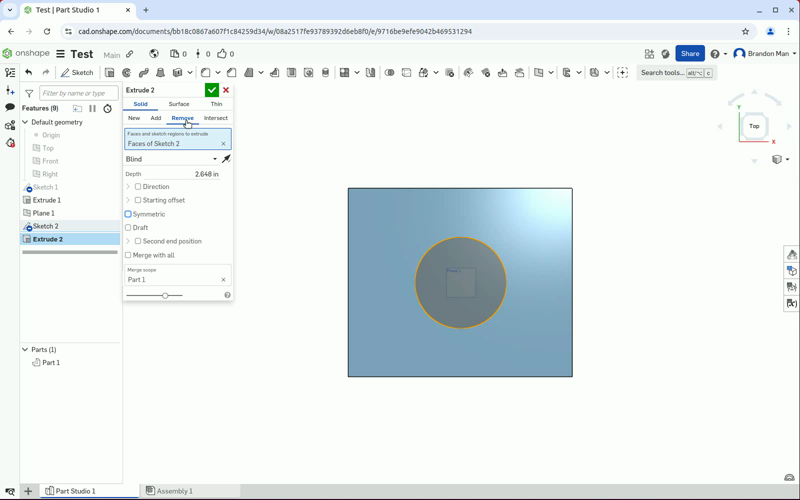
key(space)
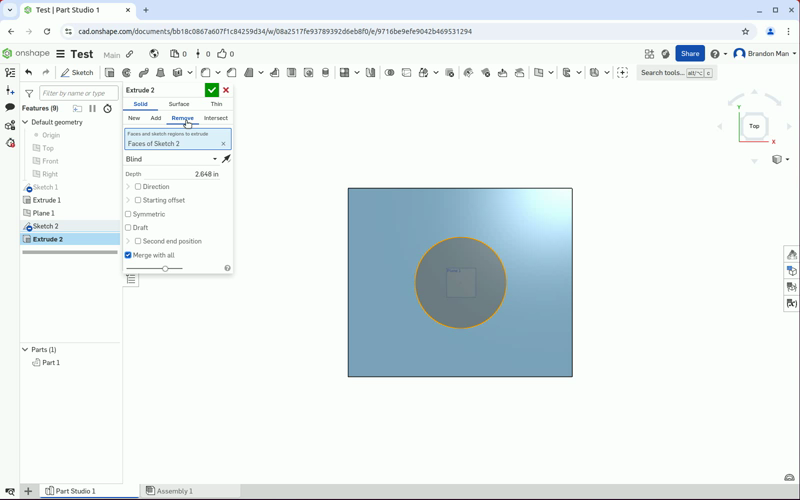
key(enter)
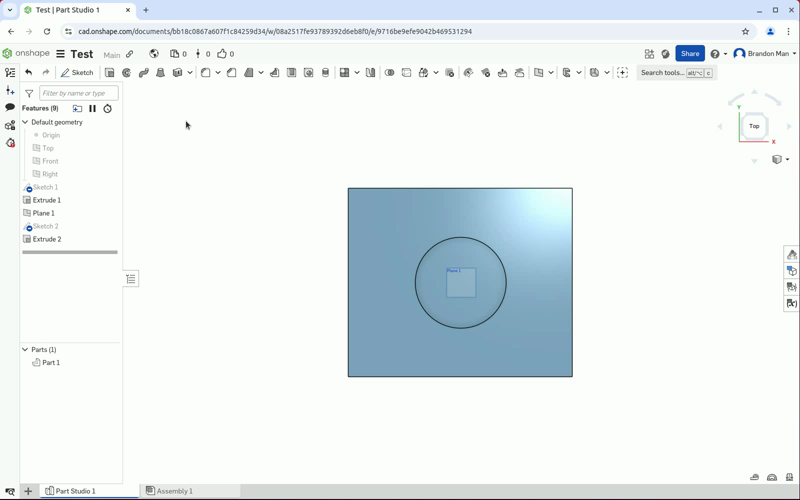
key(shift+h)
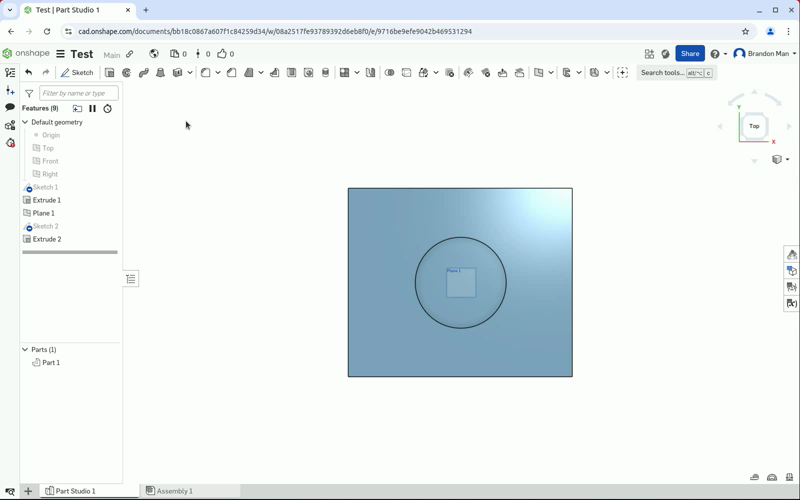
key(shift+h)
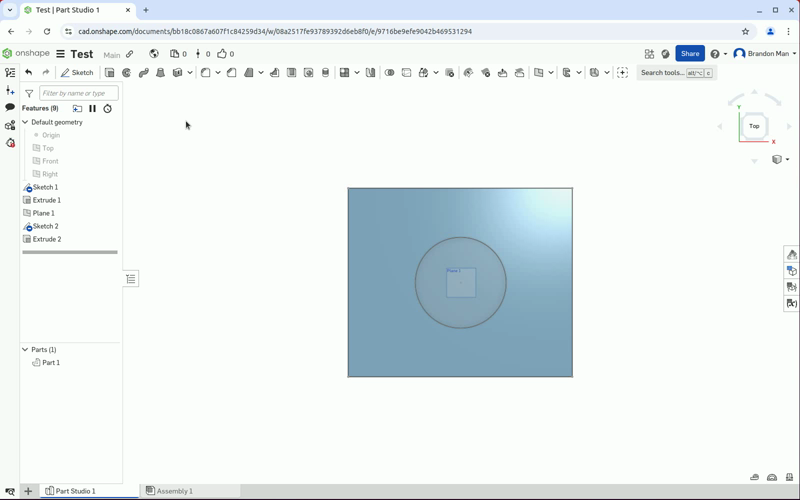
key(shift+7)
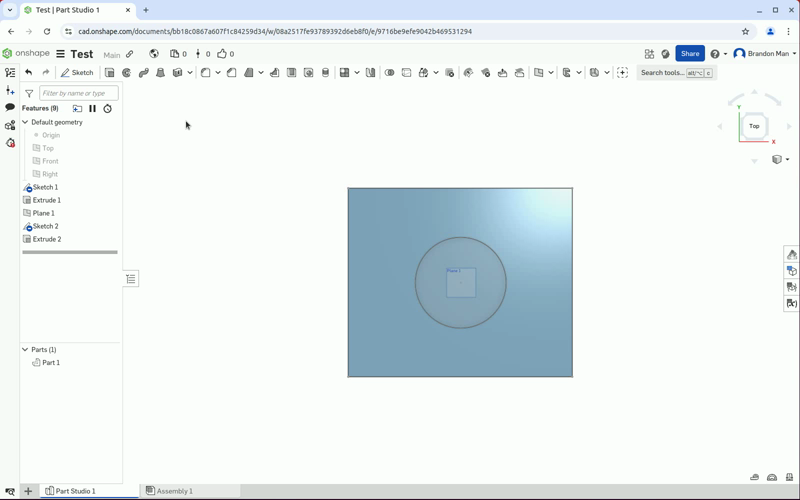
key(up, 3)
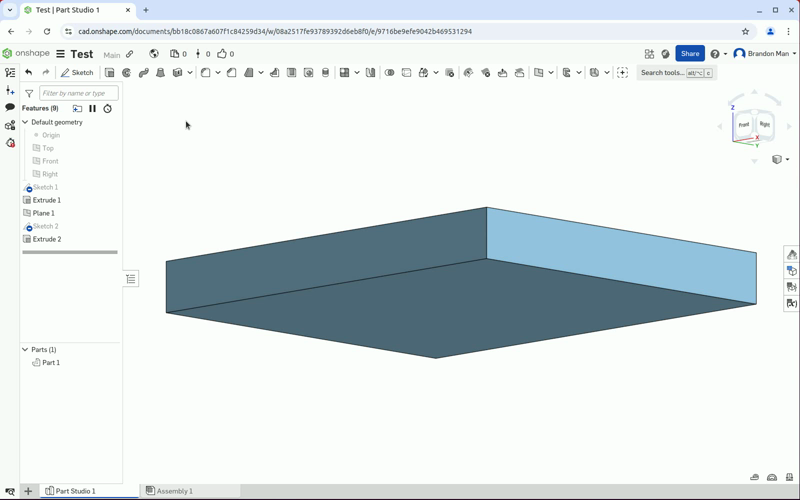
key(left, 3)
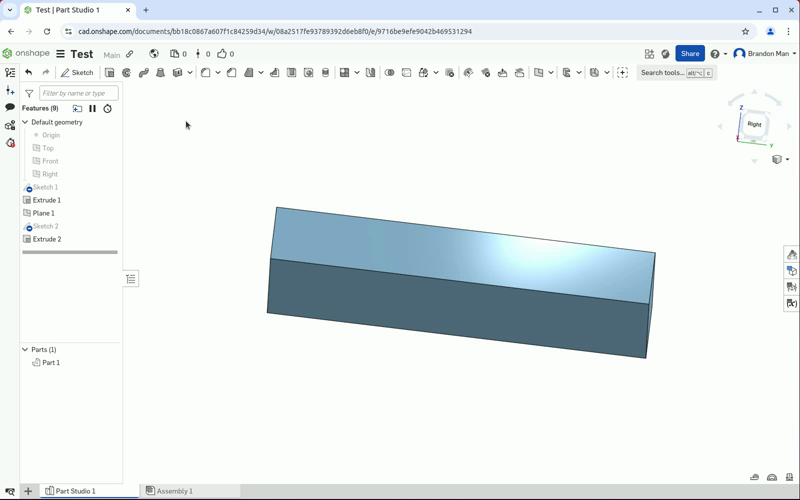
key(right, 3)
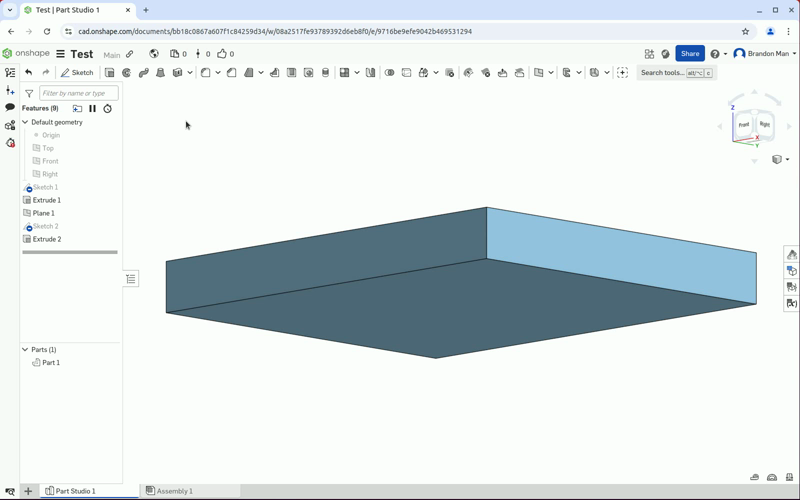
key(down, 3)
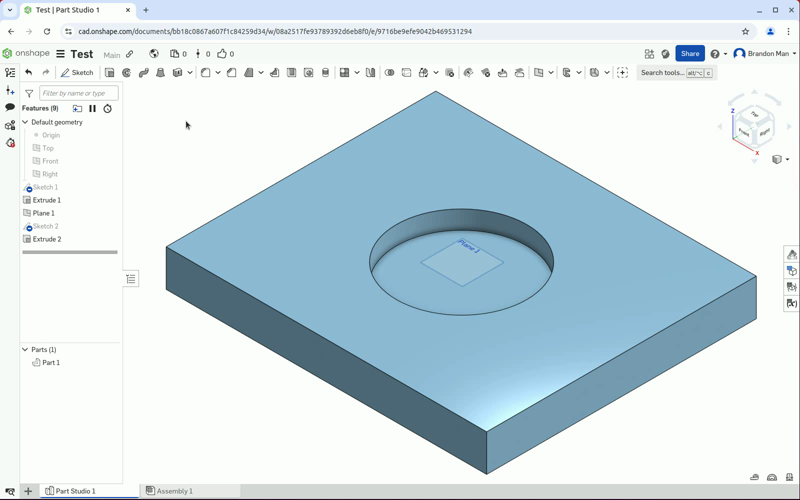
mouse_move(73, 189)
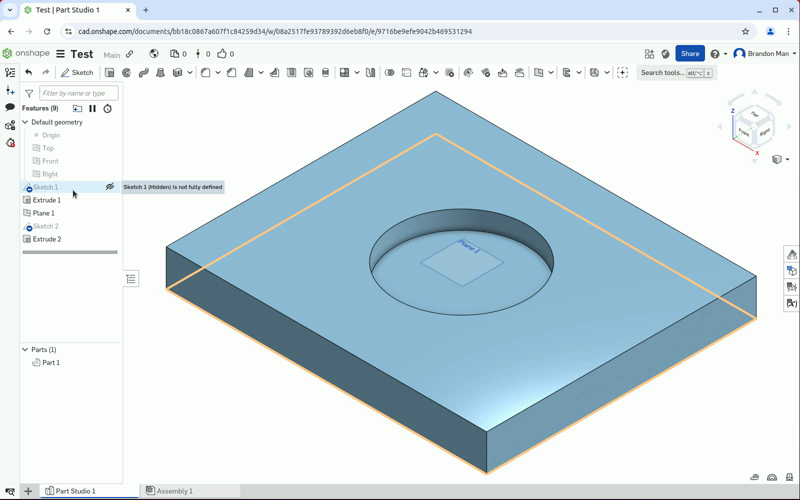
click(73, 189)